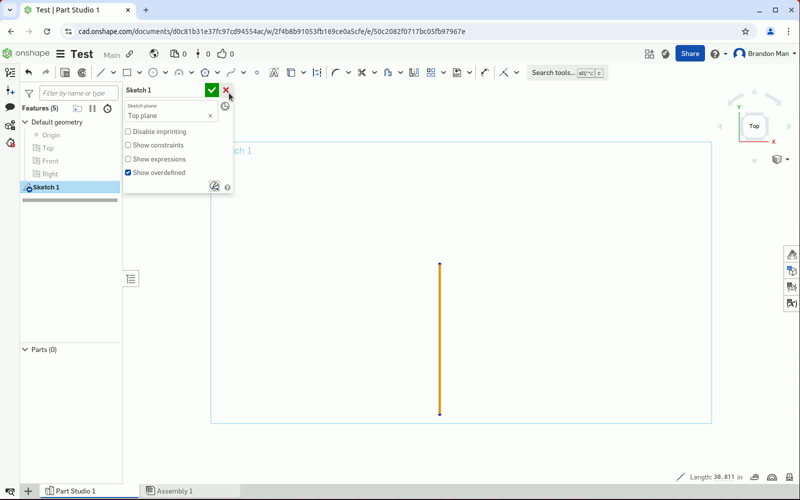
key(shift+h)
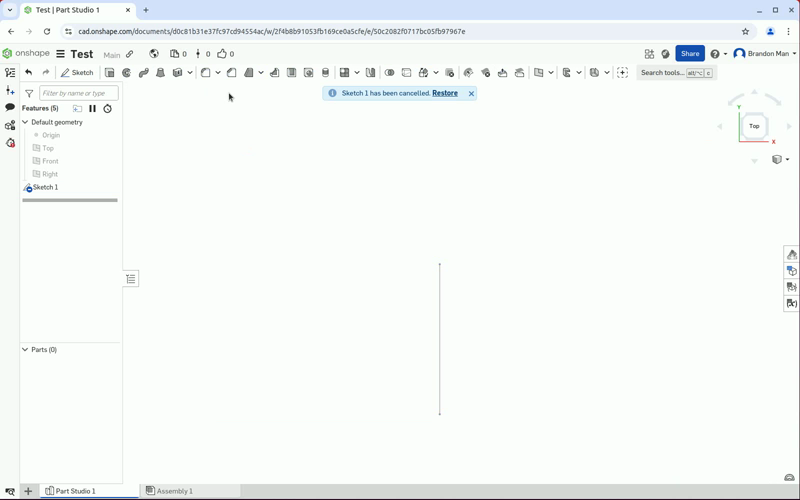
key(shift+s)
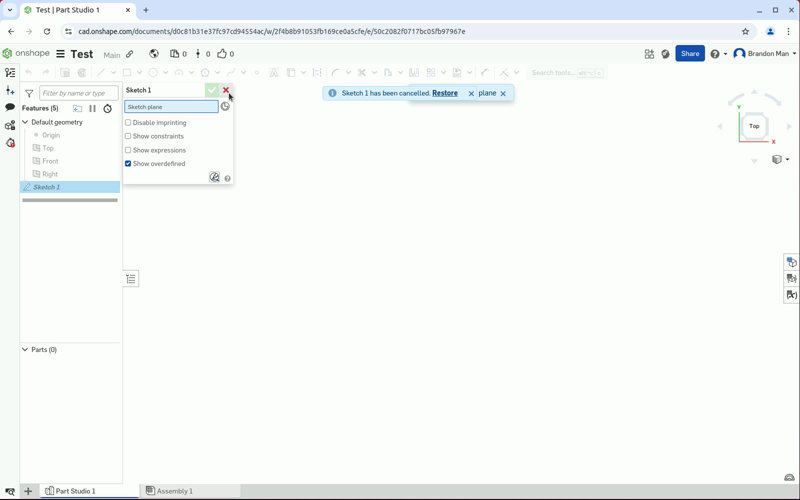
mouse_move(73, 150)
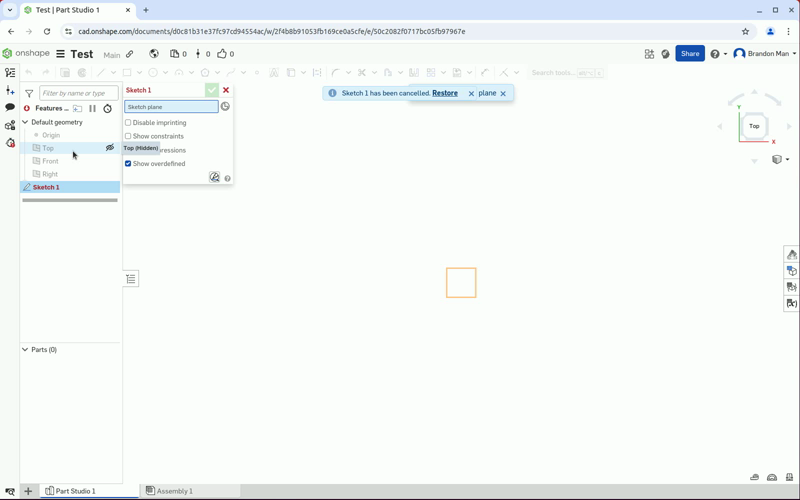
click(73, 150)
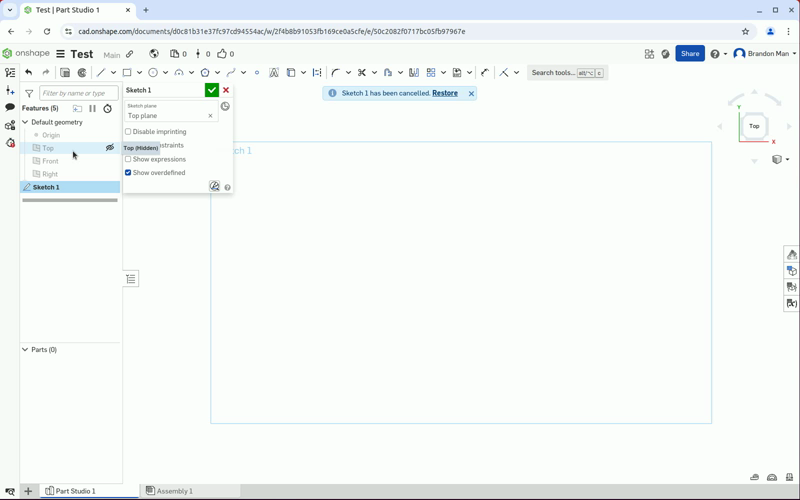
mouse_move(73, 352)
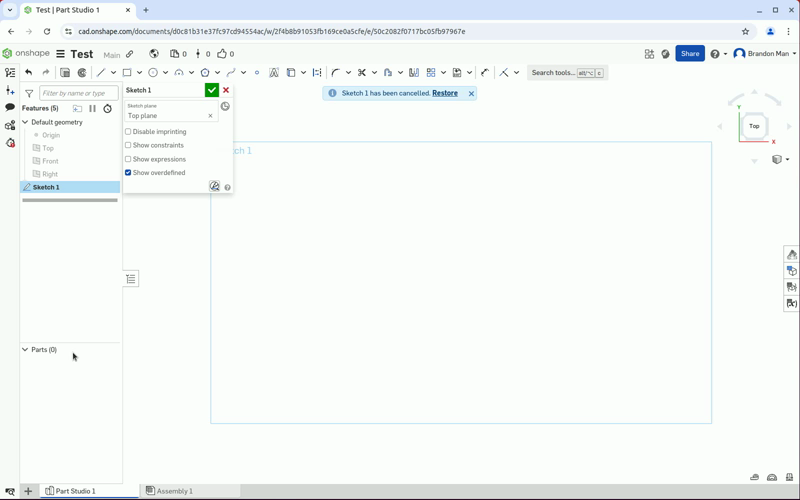
key(y)
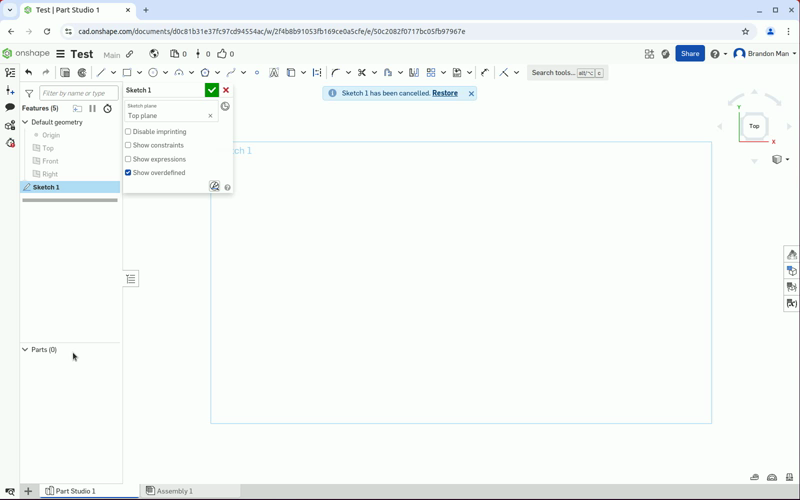
key(c)
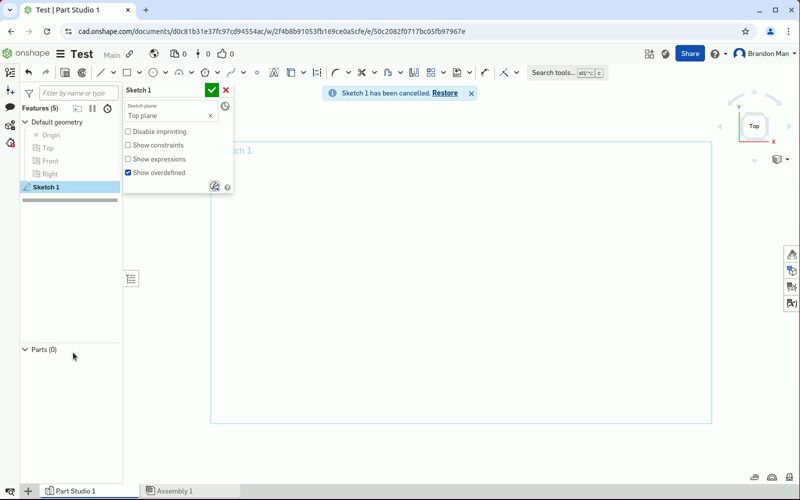
key_down(shift)
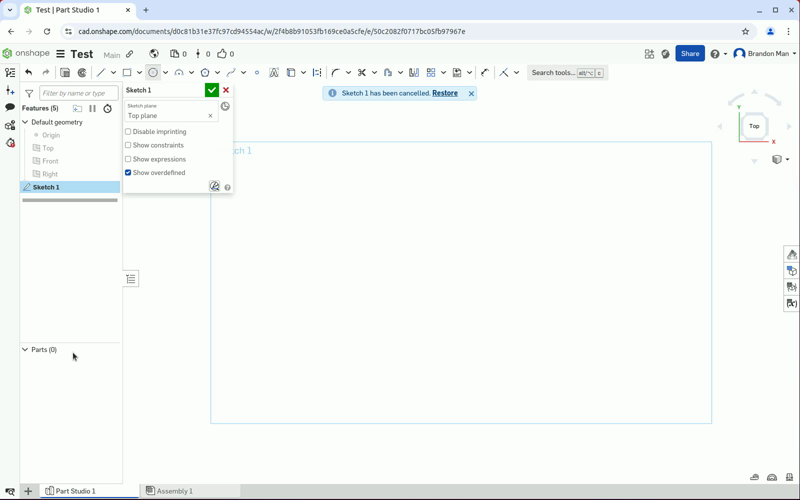
mouse_move(461, 282)
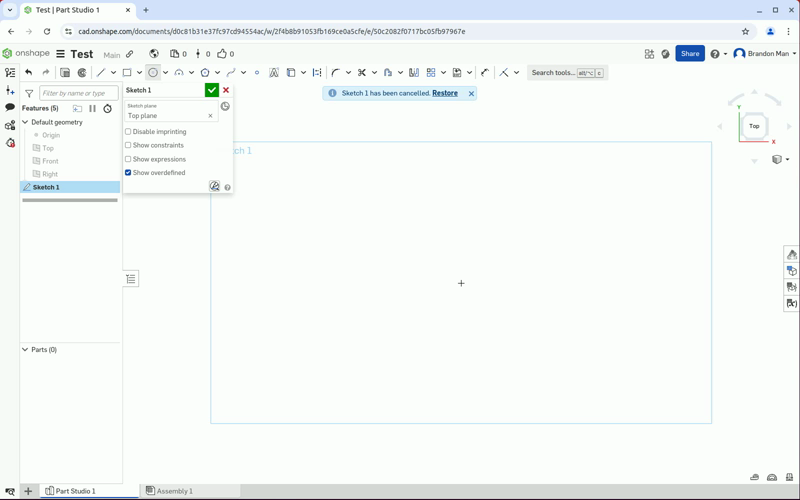
click(461, 282)
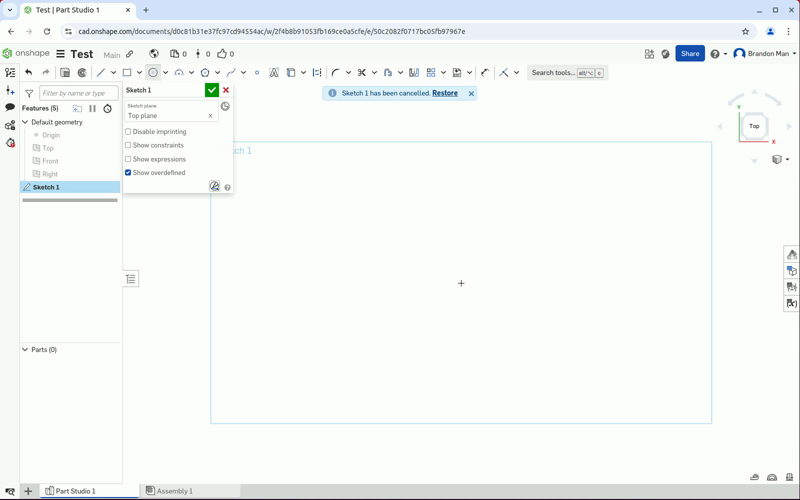
key_up(shift)
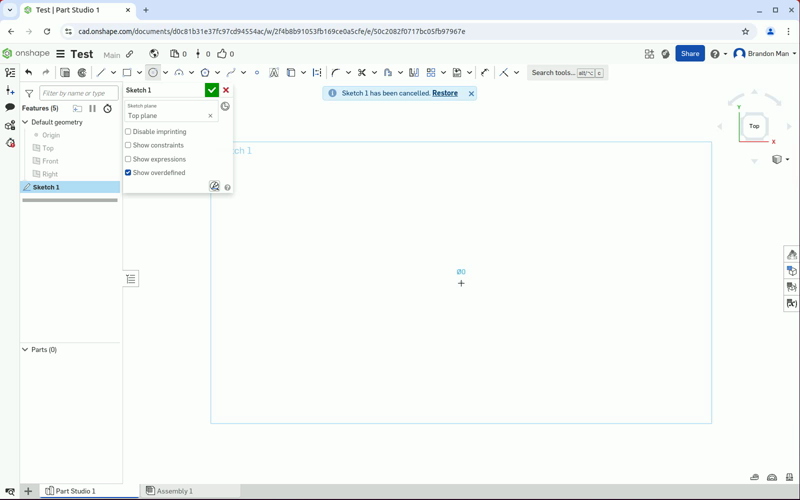
mouse_move(574, 282)
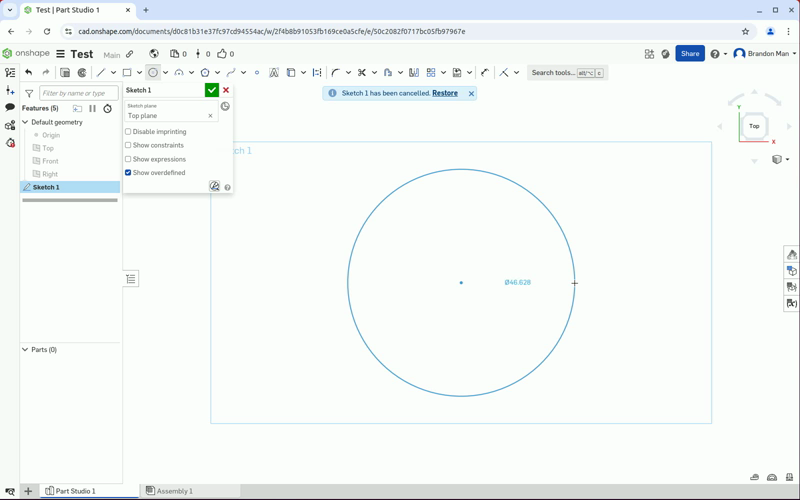
click(574, 282)
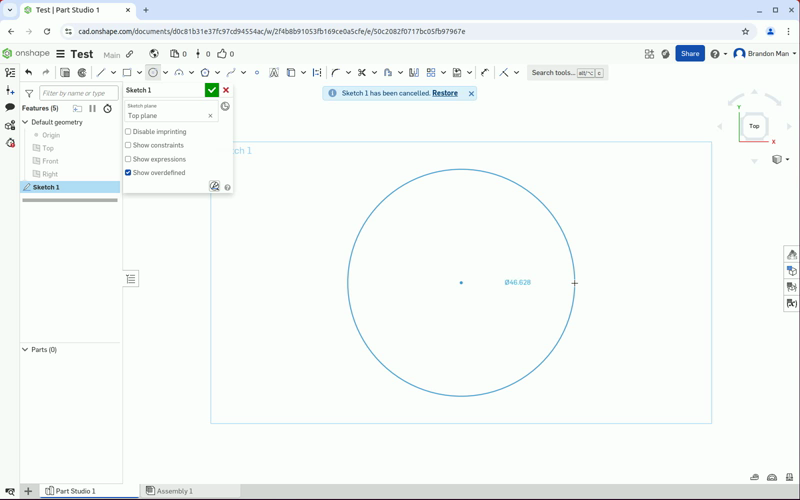
key(esc)
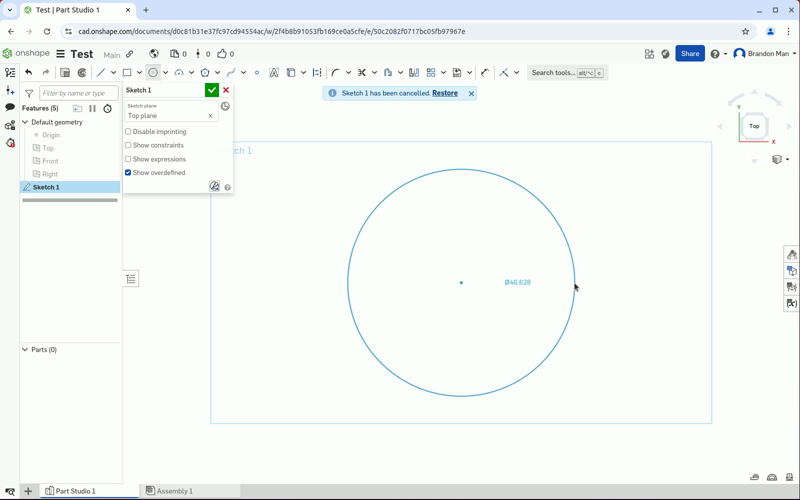
key(a)
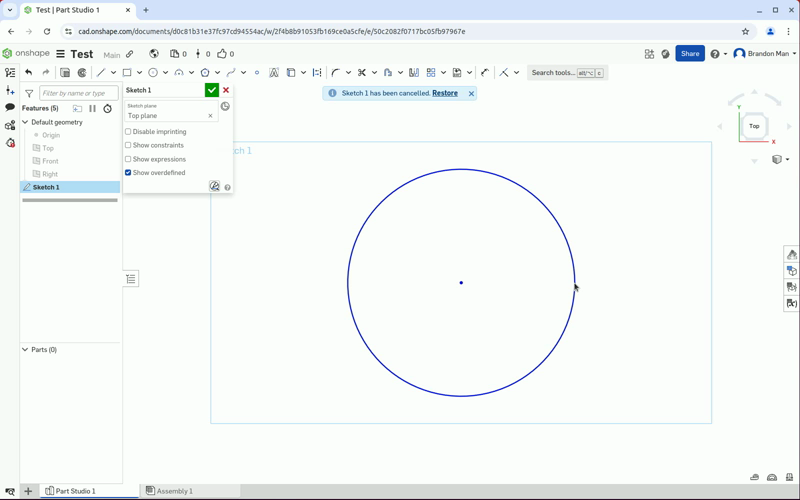
key_down(shift)
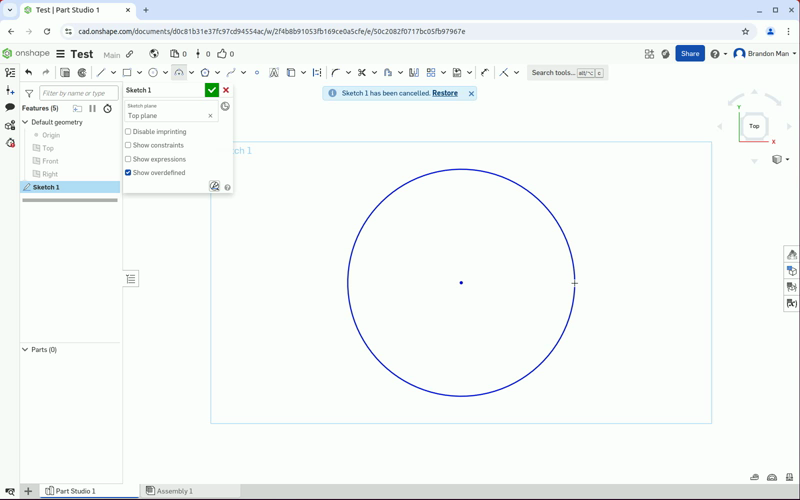
mouse_move(458, 313)
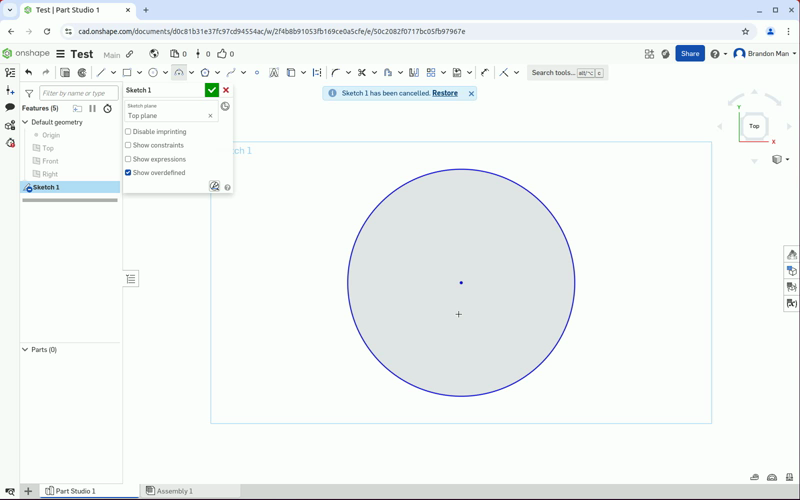
click(458, 313)
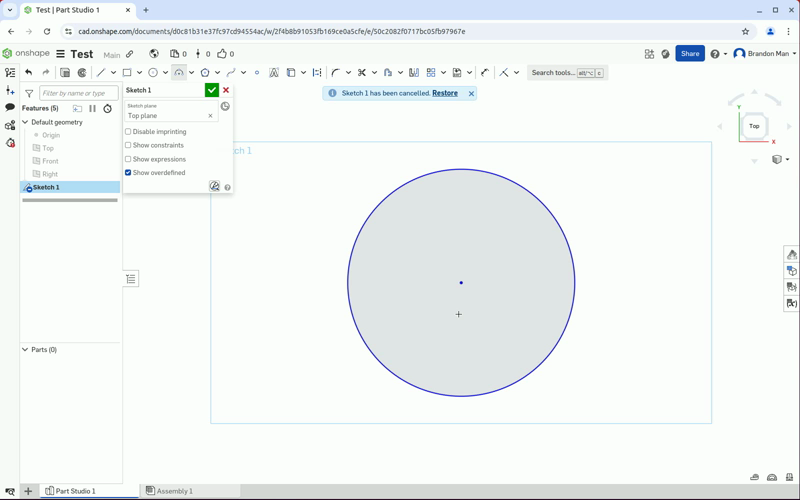
key_up(shift)
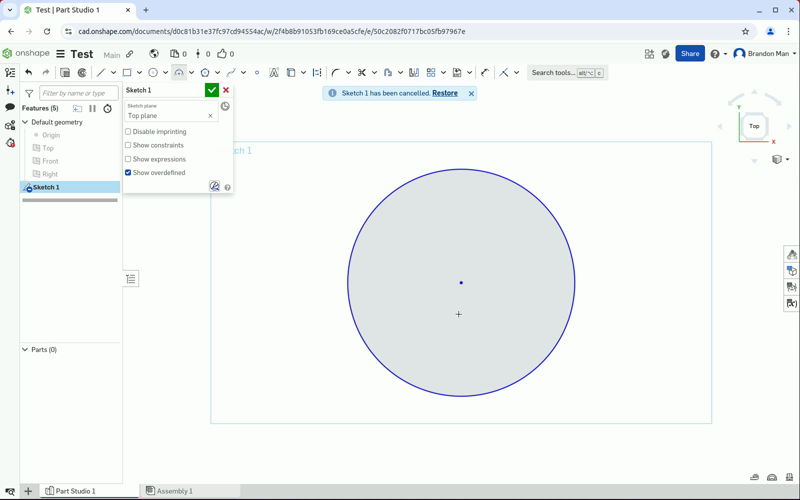
key_down(shift)
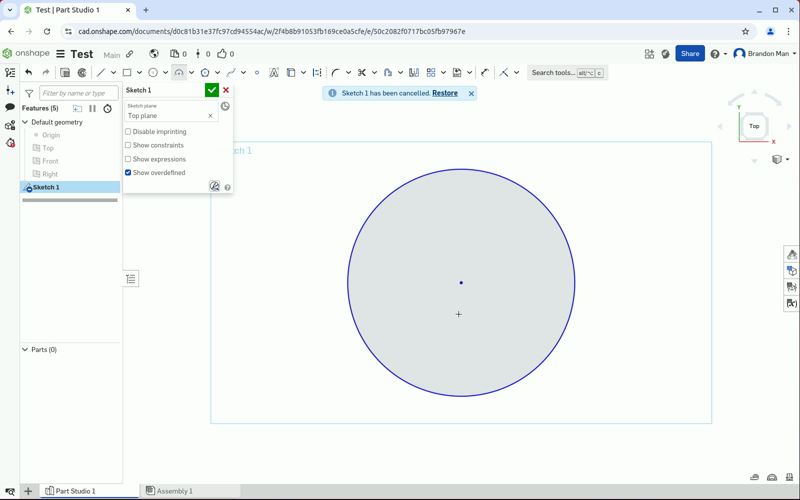
mouse_move(458, 252)
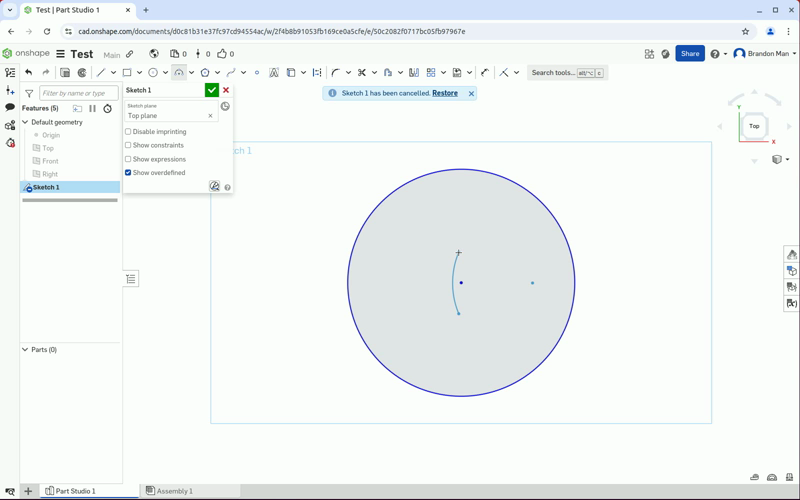
click(458, 252)
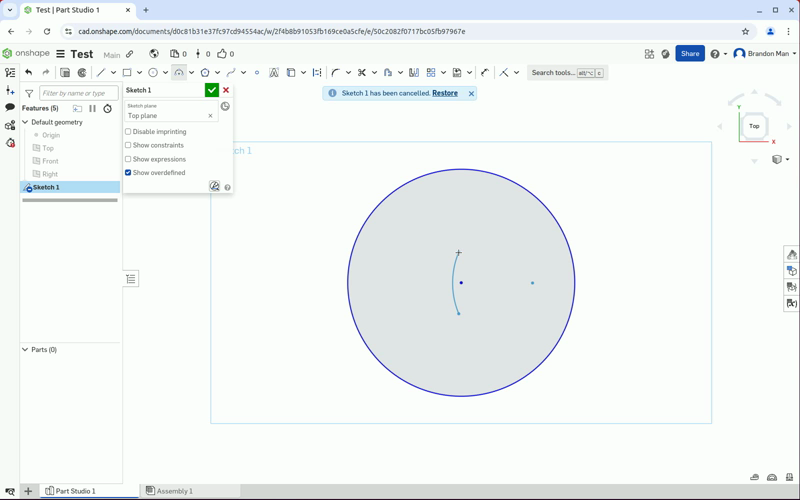
mouse_move(489, 282)
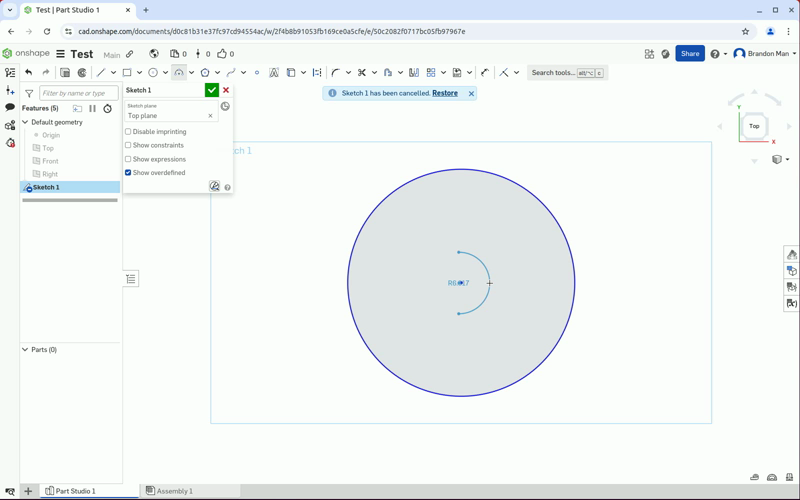
click(489, 282)
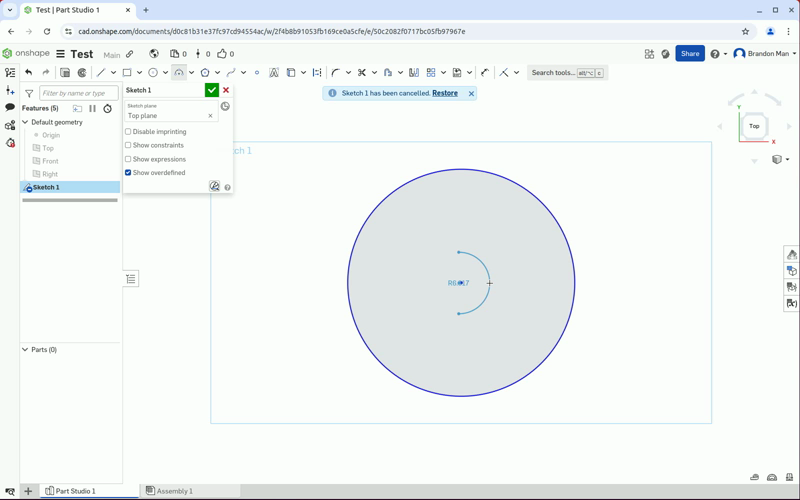
key_up(shift)
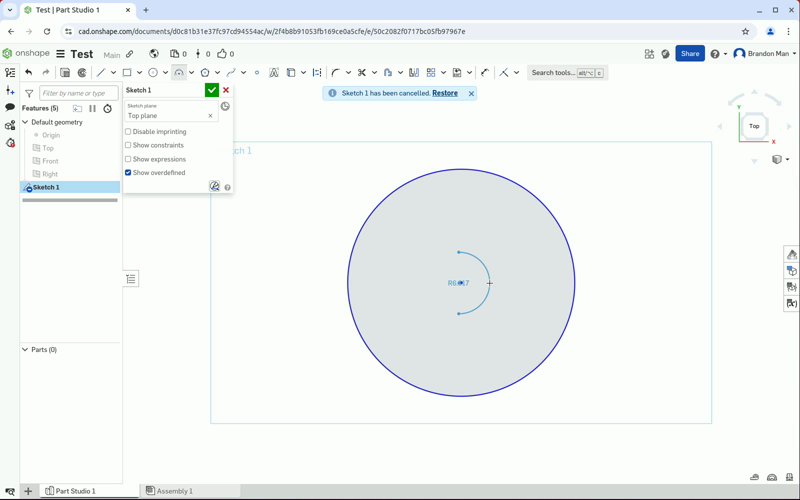
mouse_move(458, 252)
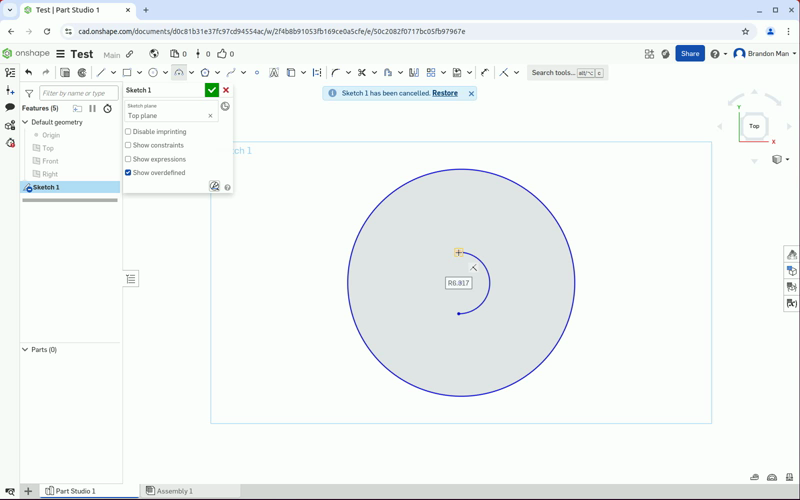
click(458, 252)
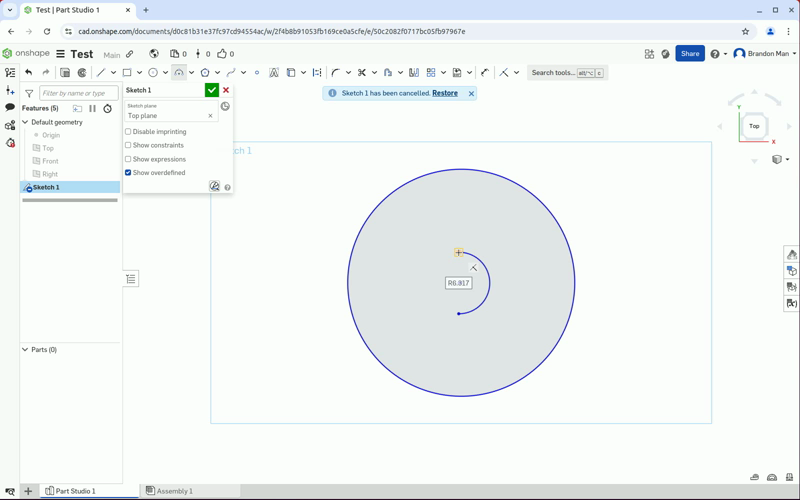
mouse_move(458, 313)
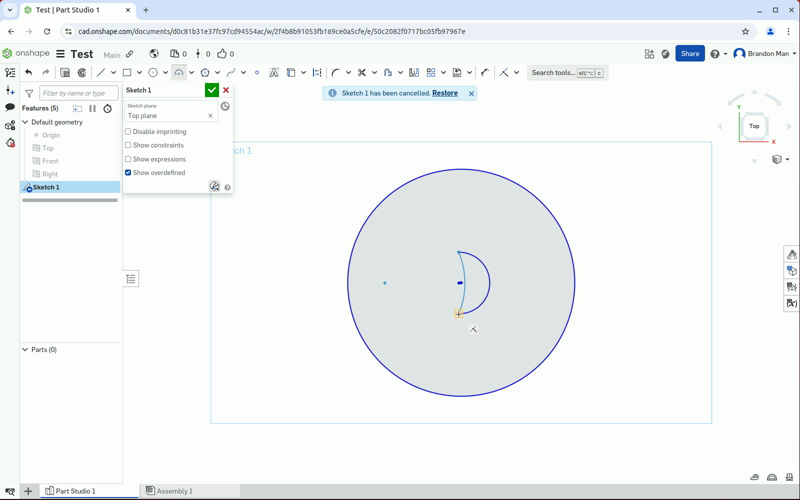
click(458, 313)
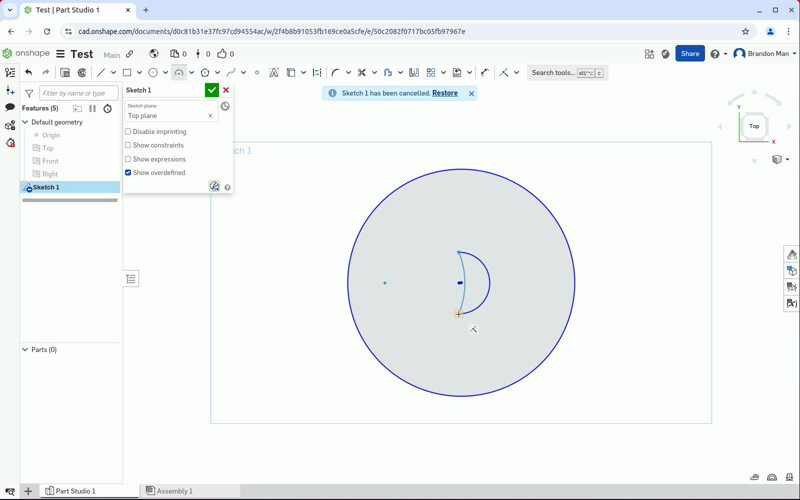
key_down(shift)
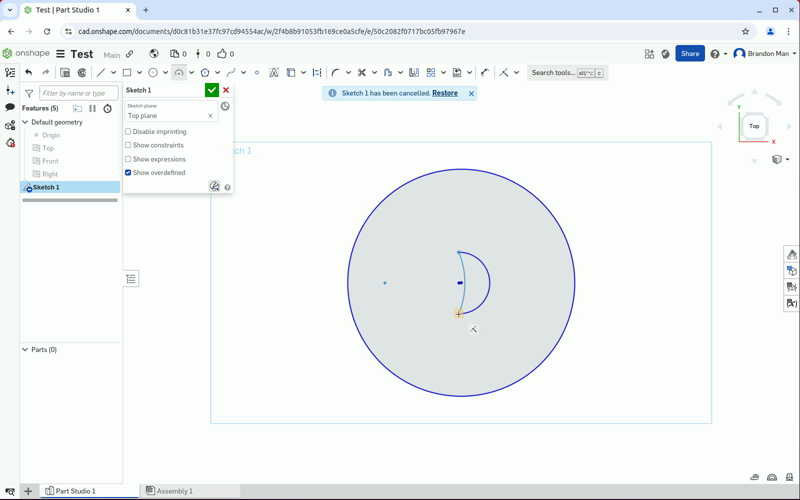
mouse_move(401, 282)
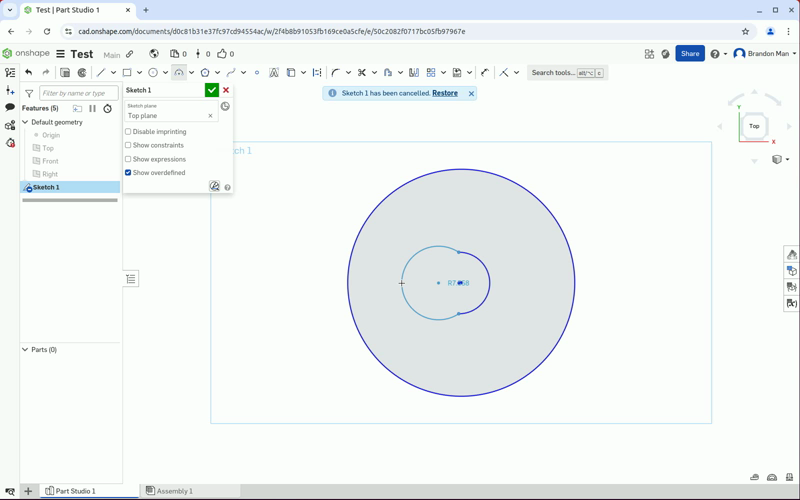
click(401, 282)
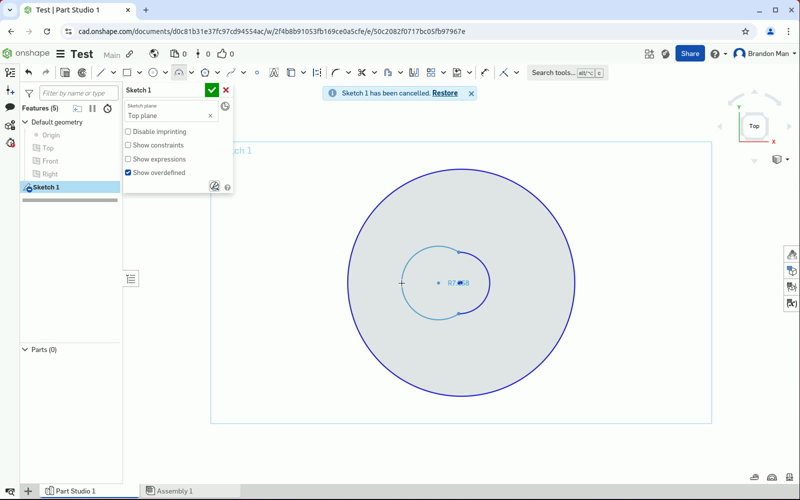
key_up(shift)
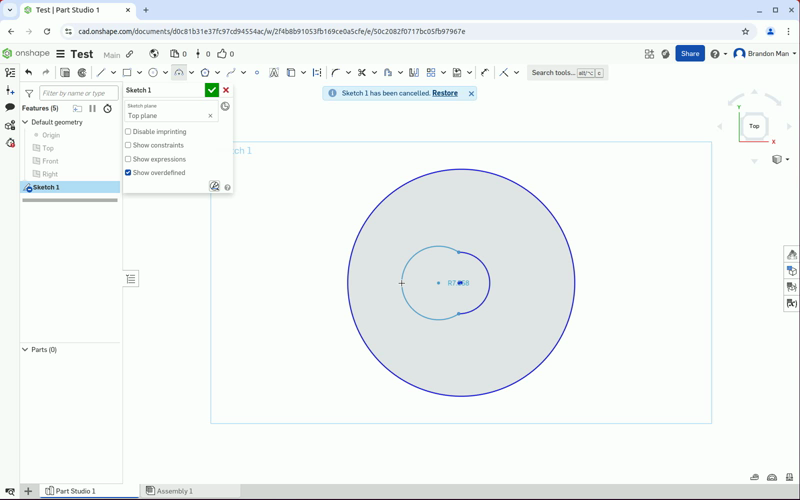
key(esc)
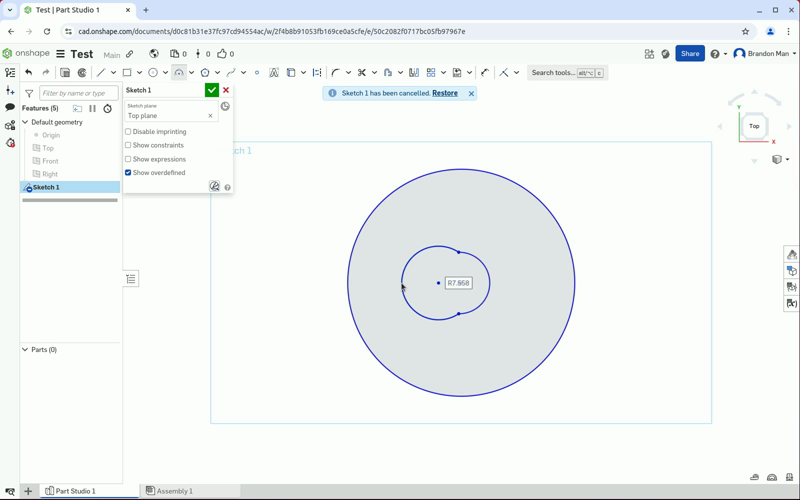
mouse_move(376, 273)
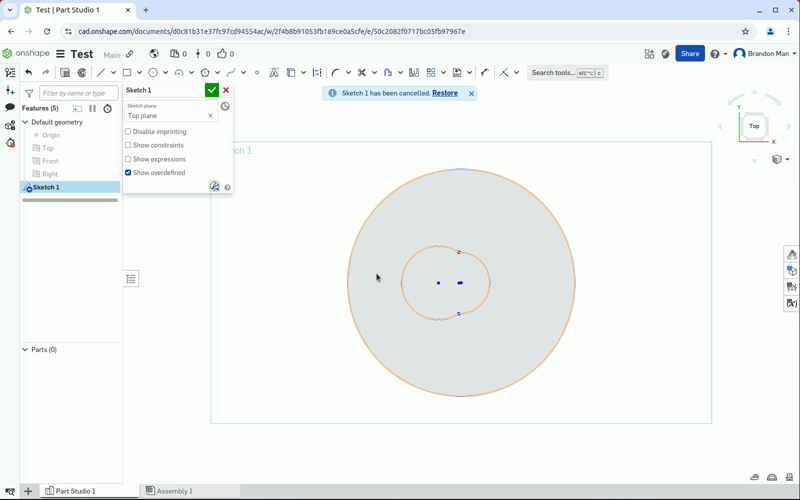
click(376, 273)
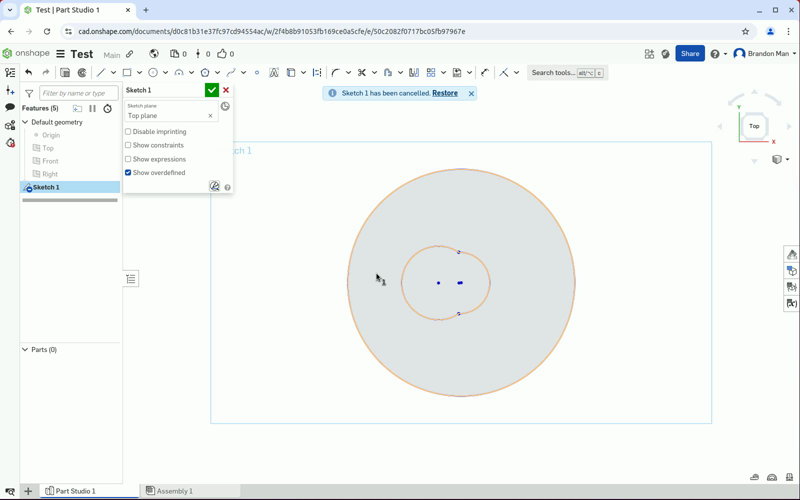
mouse_move(73, 352)
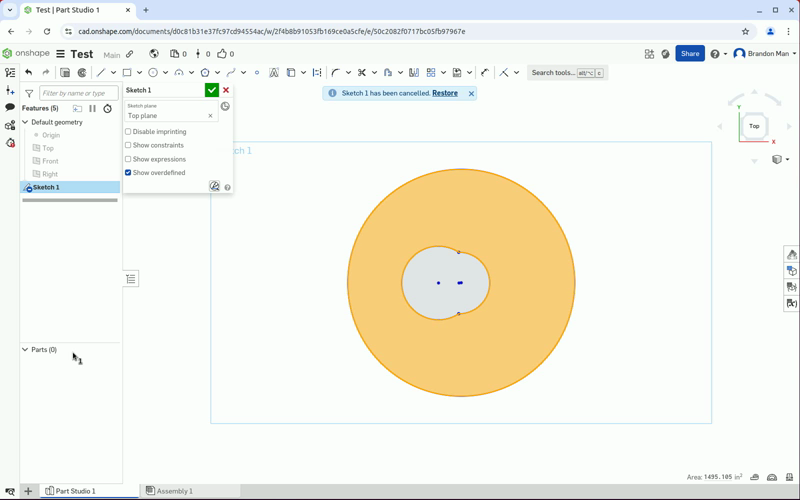
key(shift+y)
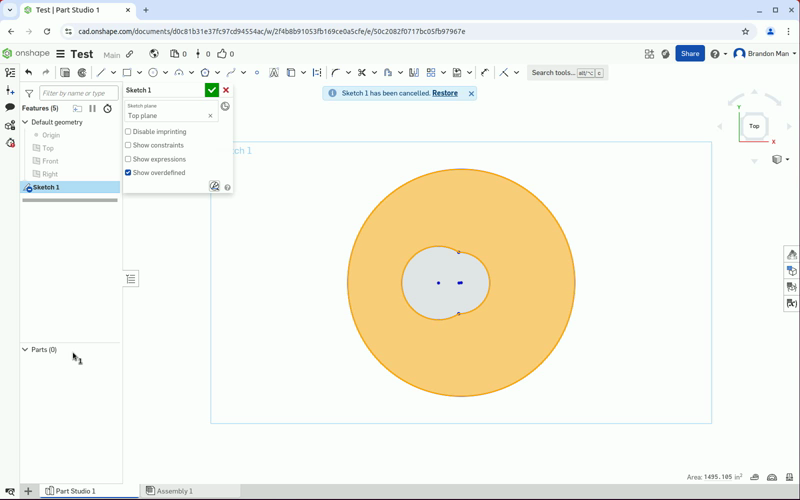
key(shift+e)
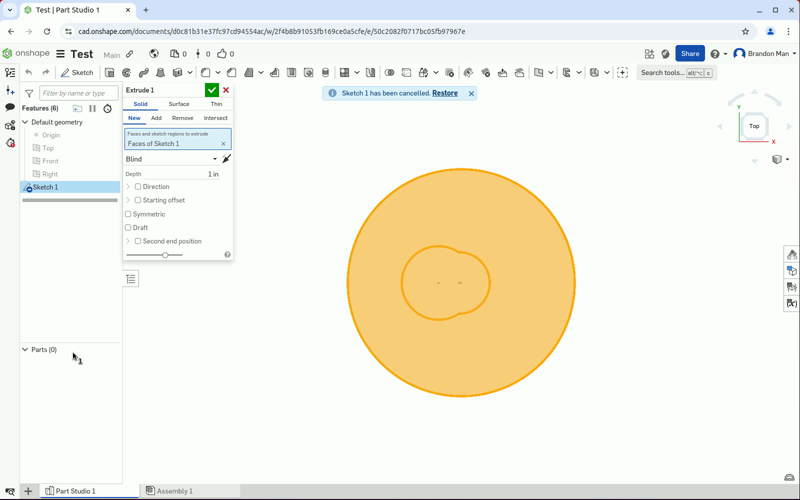
mouse_move(143, 106)
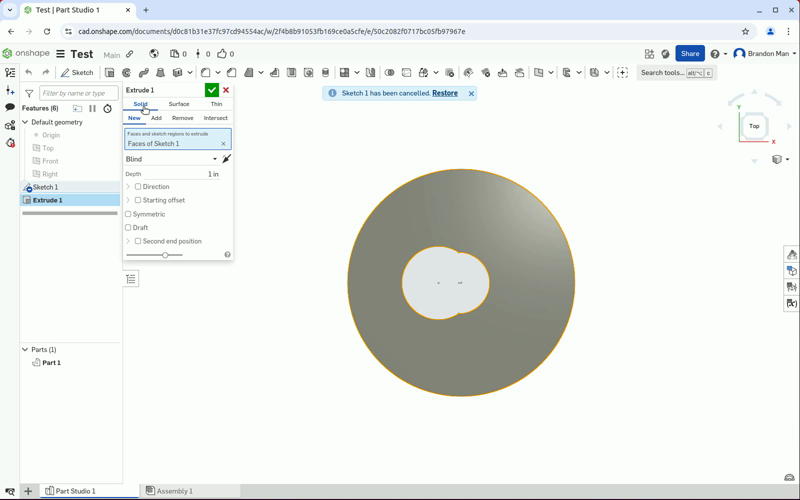
click(143, 106)
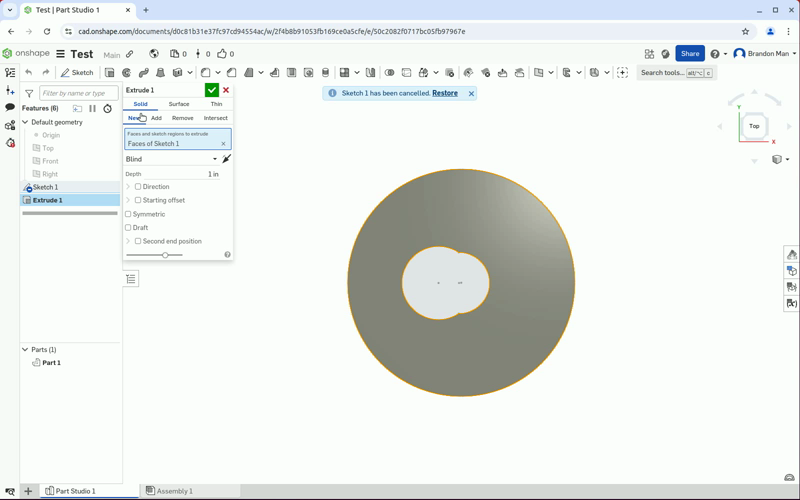
mouse_move(137, 120)
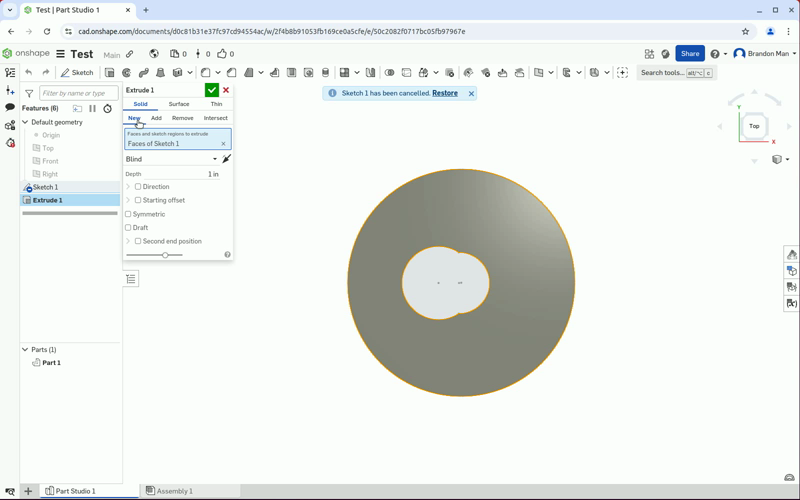
click(137, 120)
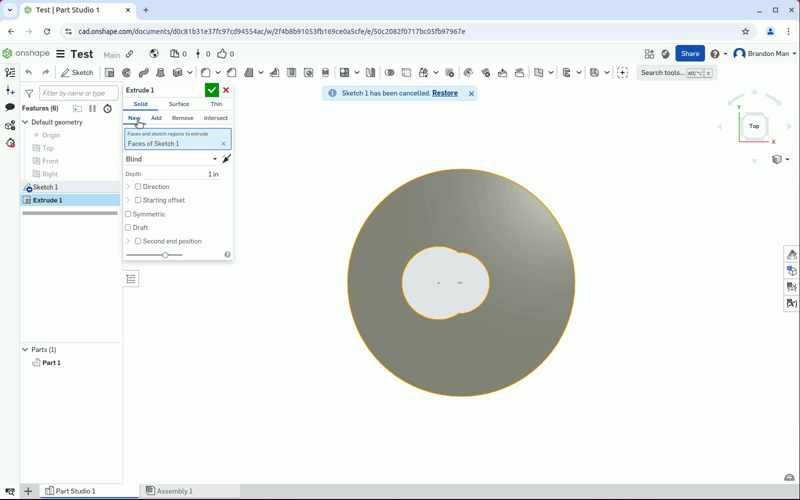
key(tab, 4)
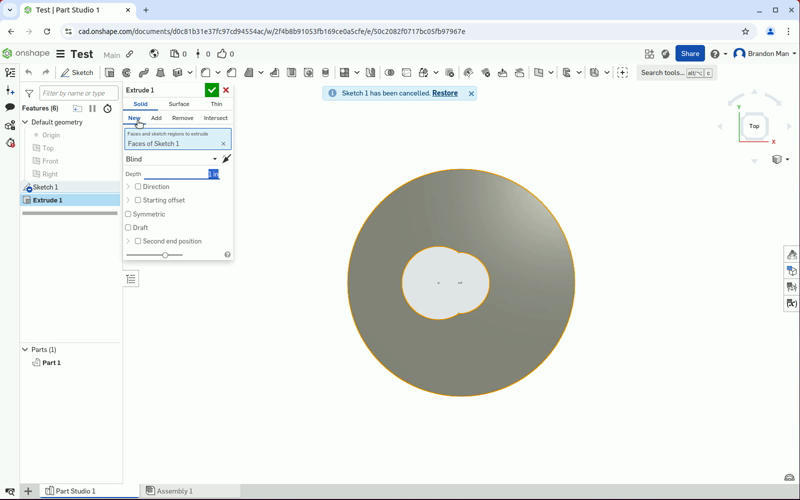
text(2.648)
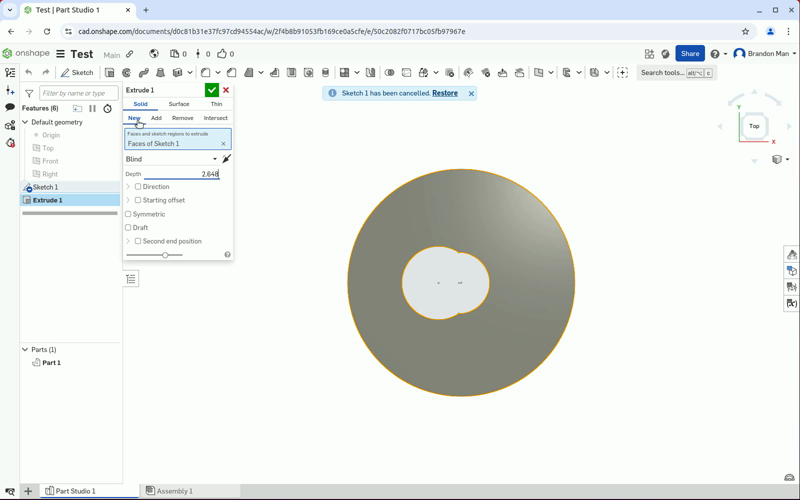
key(enter)
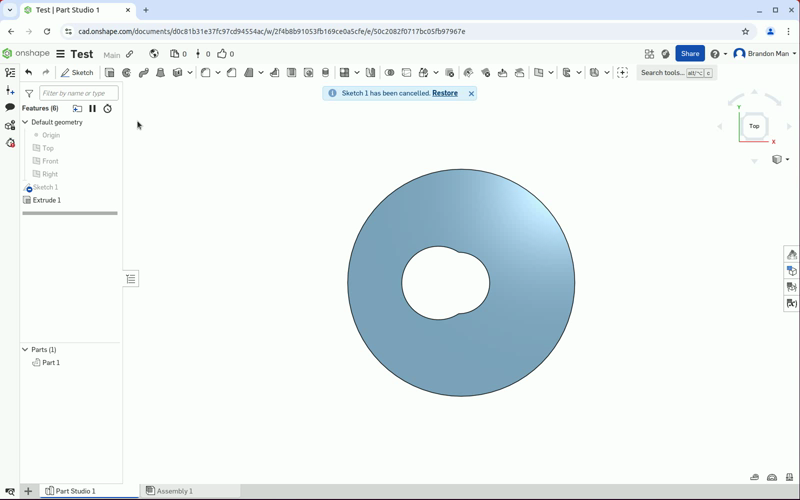
key(shift+h)
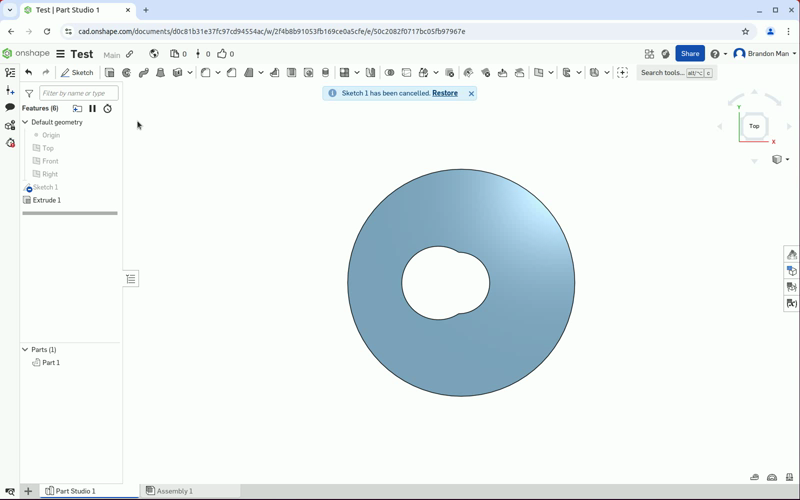
key(shift+h)
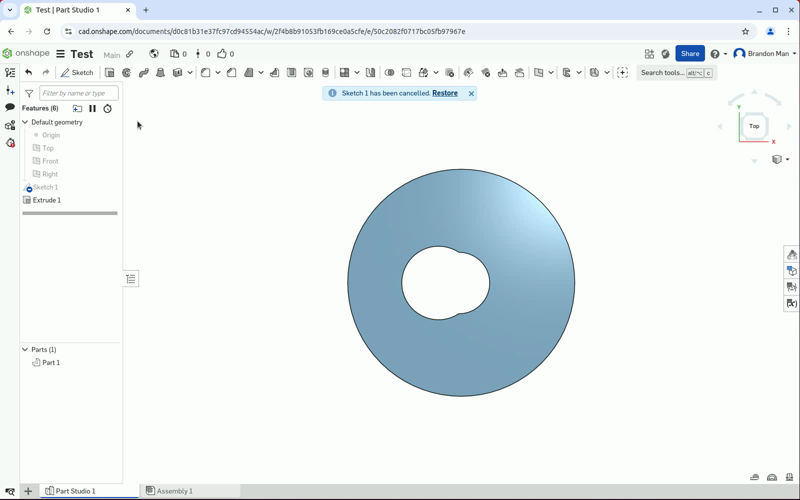
mouse_move(73, 189)
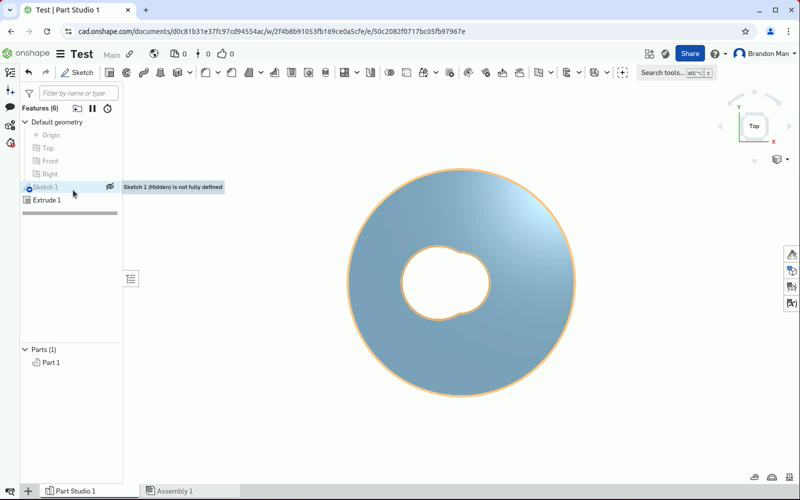
click(73, 189)
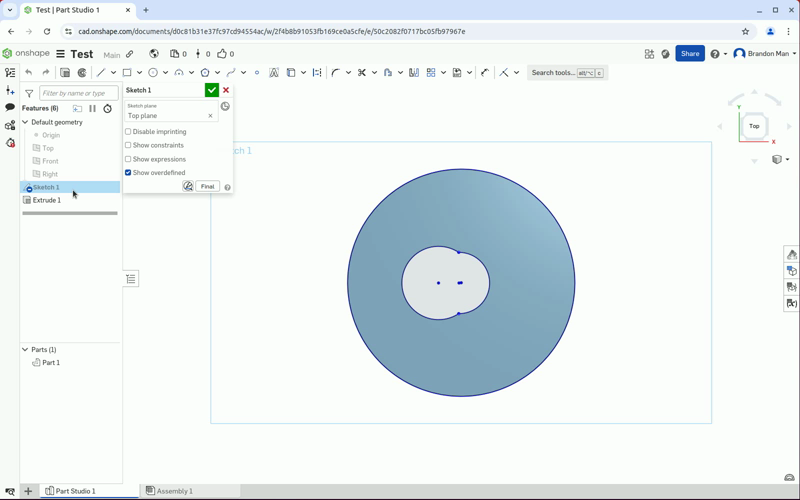
mouse_move(229, 92)
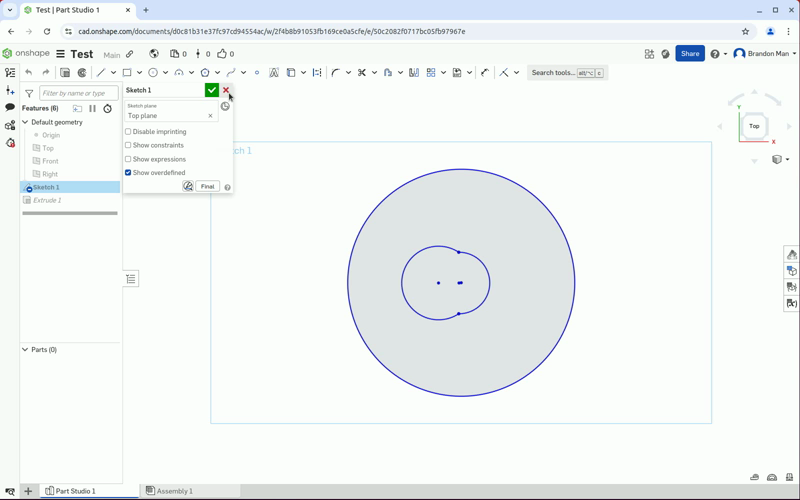
click(229, 92)
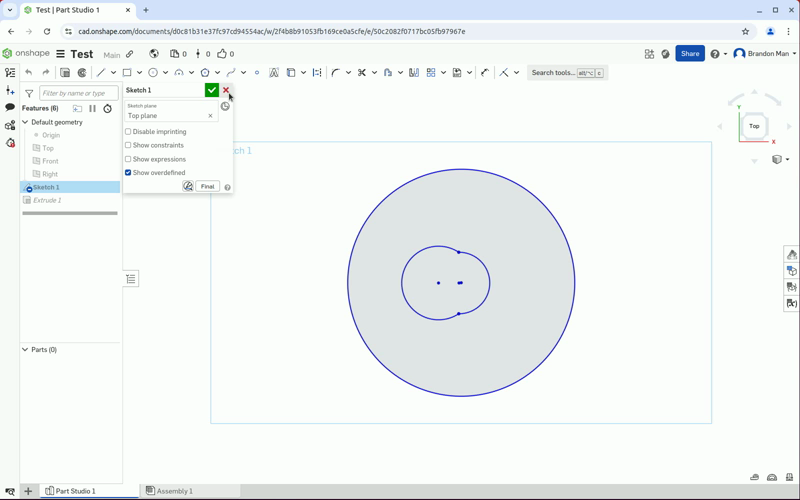
key(shift+s)
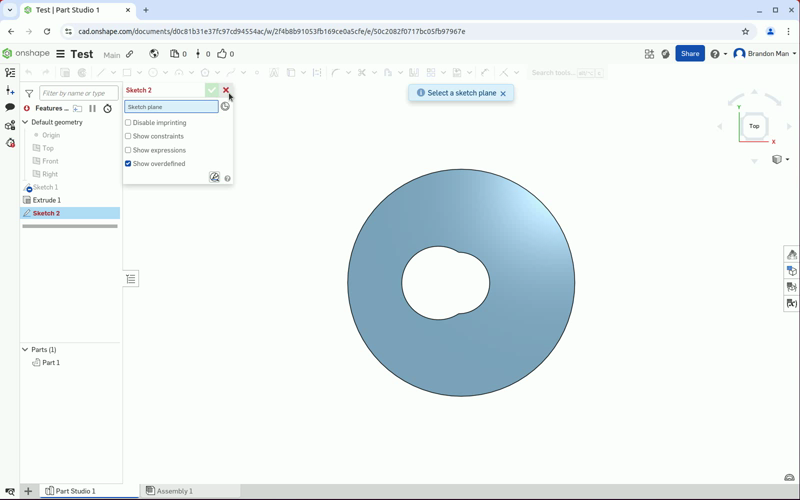
mouse_move(73, 150)
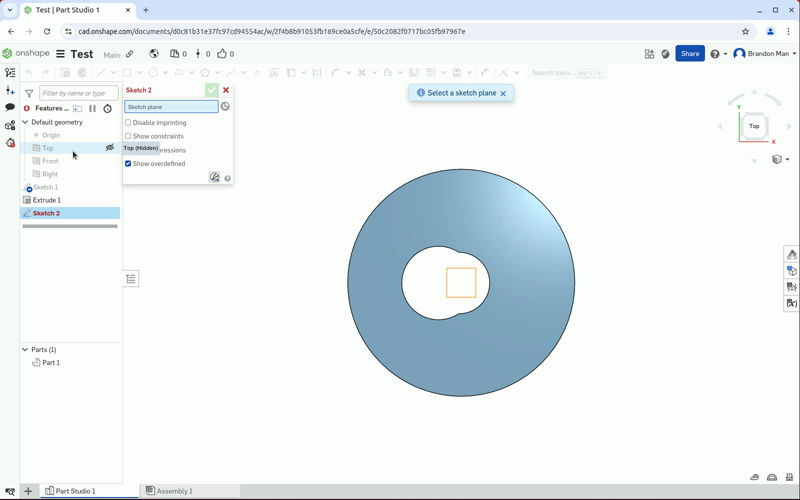
click(73, 150)
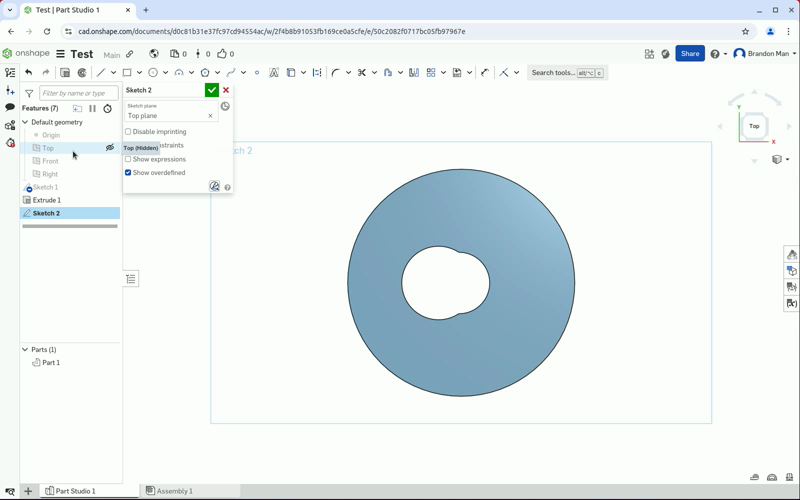
mouse_move(73, 352)
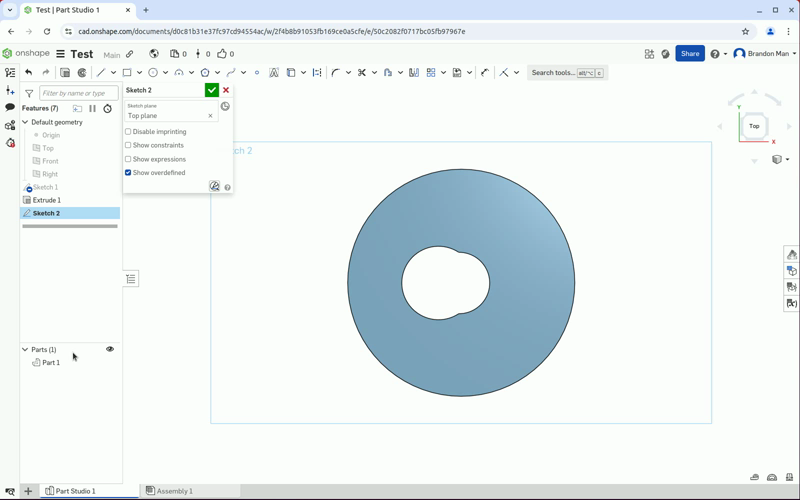
key(y)
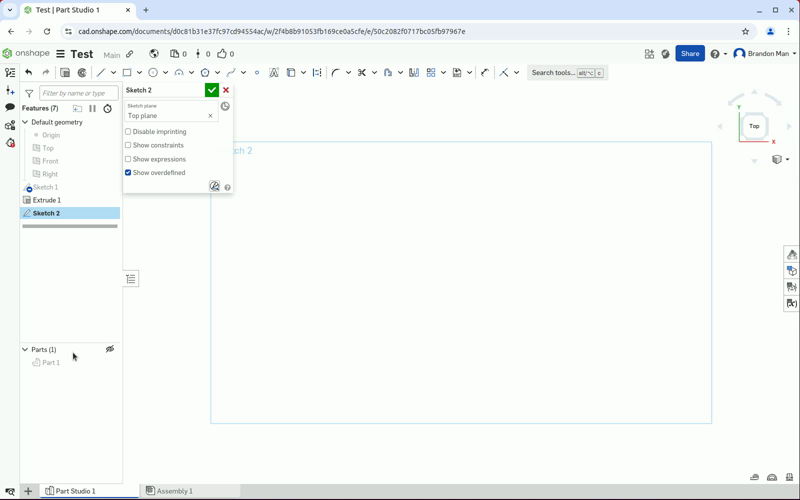
key(a)
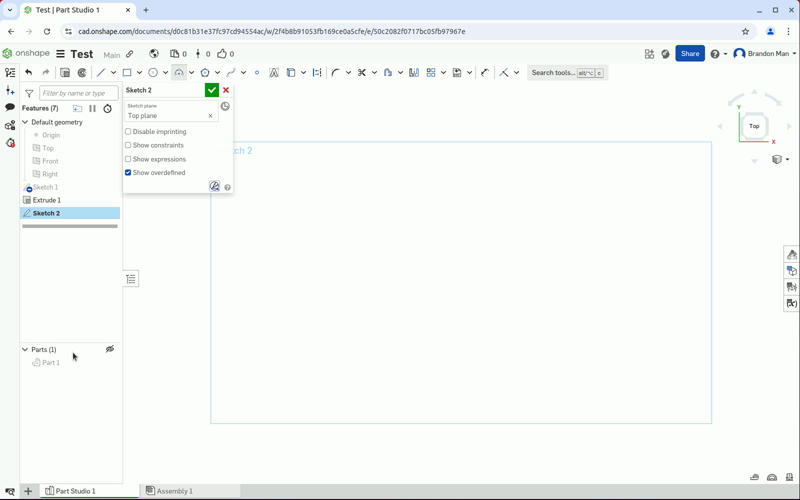
key_down(shift)
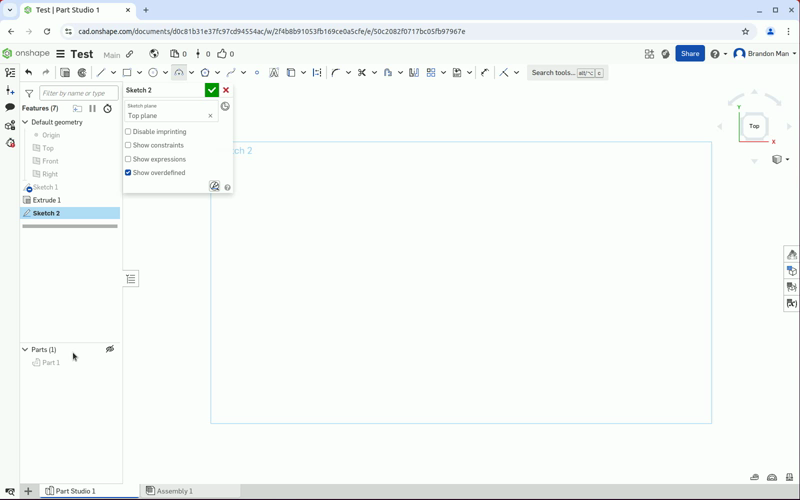
mouse_move(460, 314)
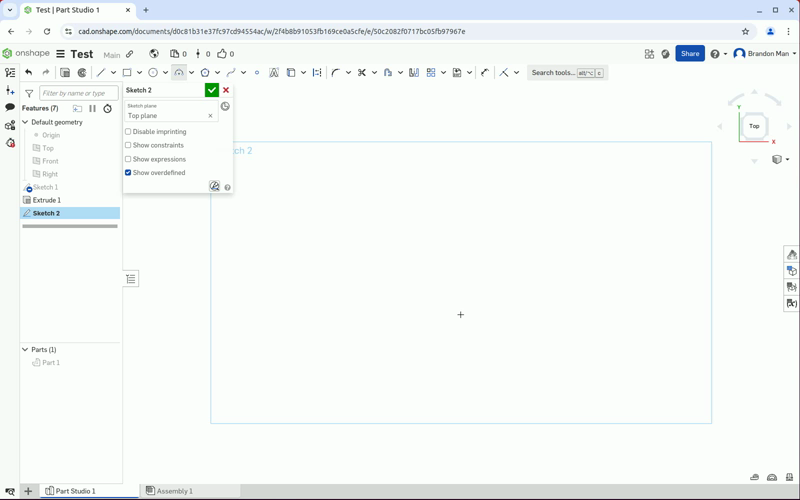
click(460, 314)
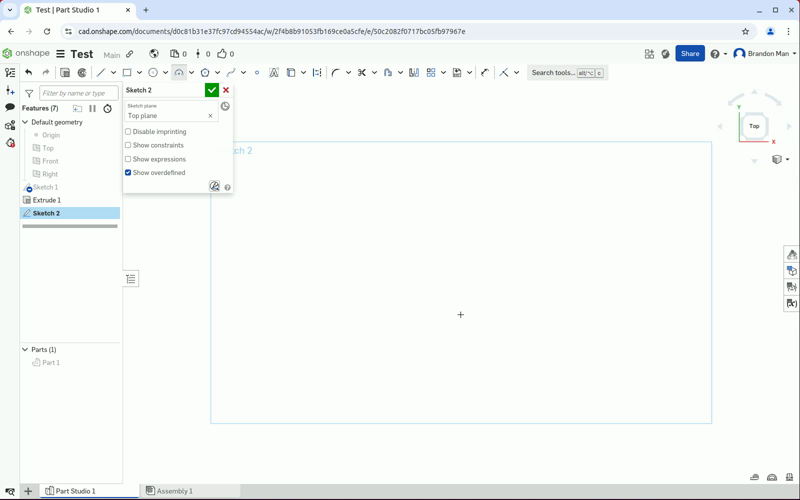
key_up(shift)
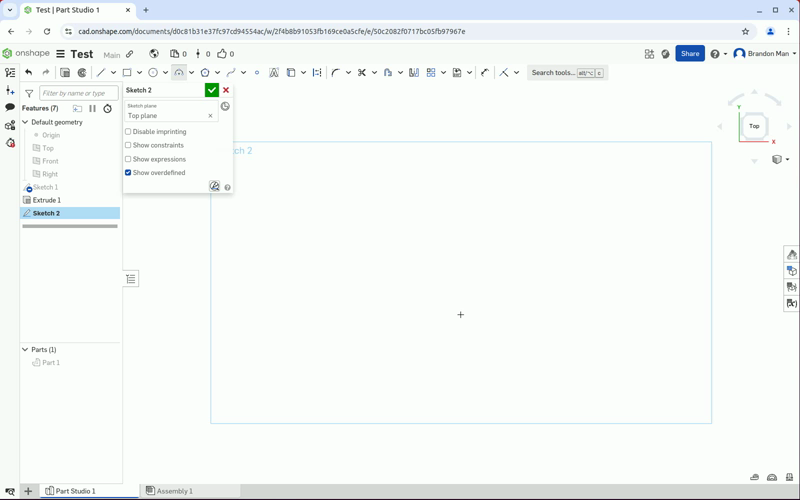
key_down(shift)
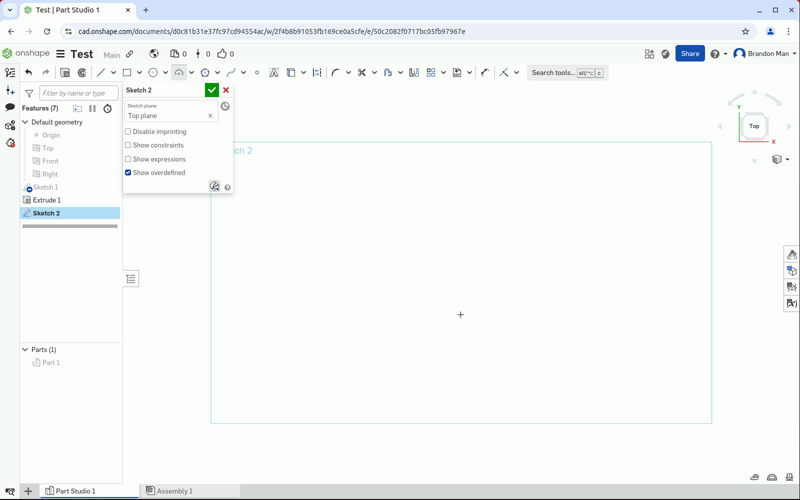
mouse_move(460, 252)
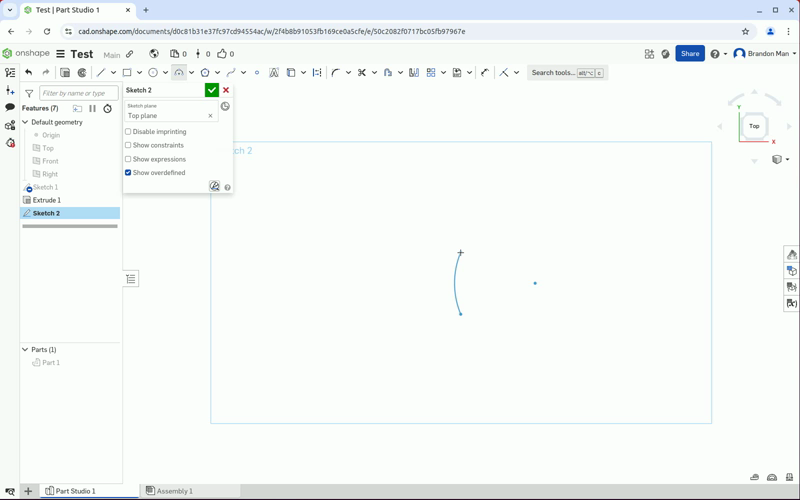
click(460, 252)
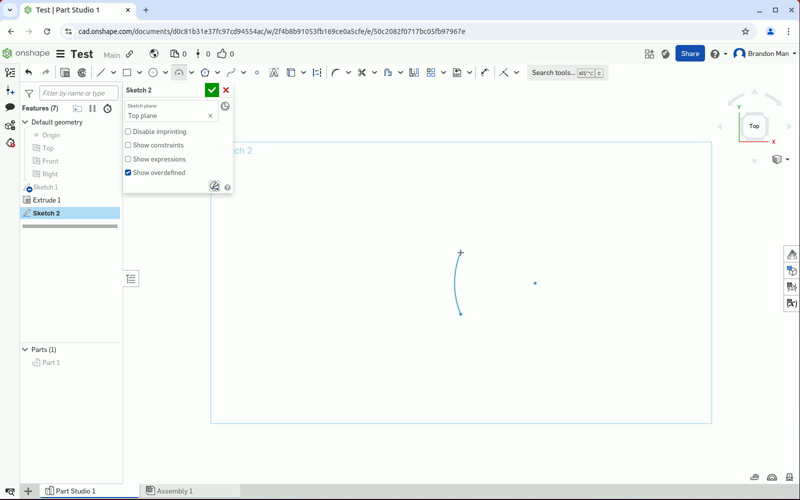
mouse_move(492, 283)
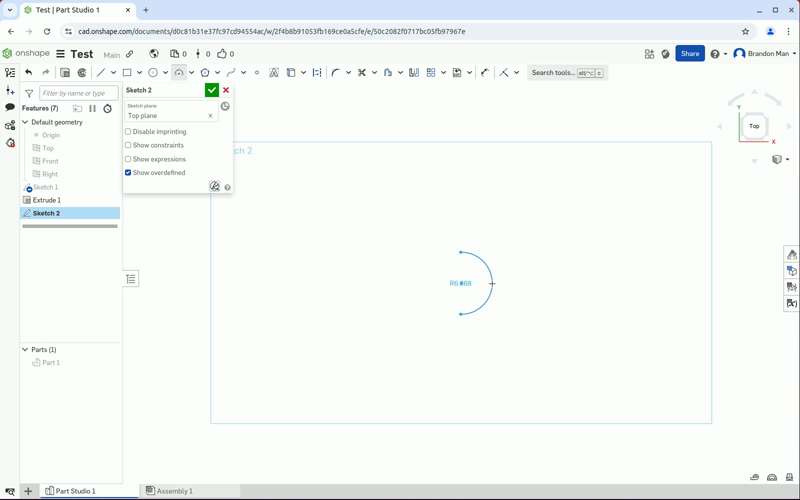
click(492, 283)
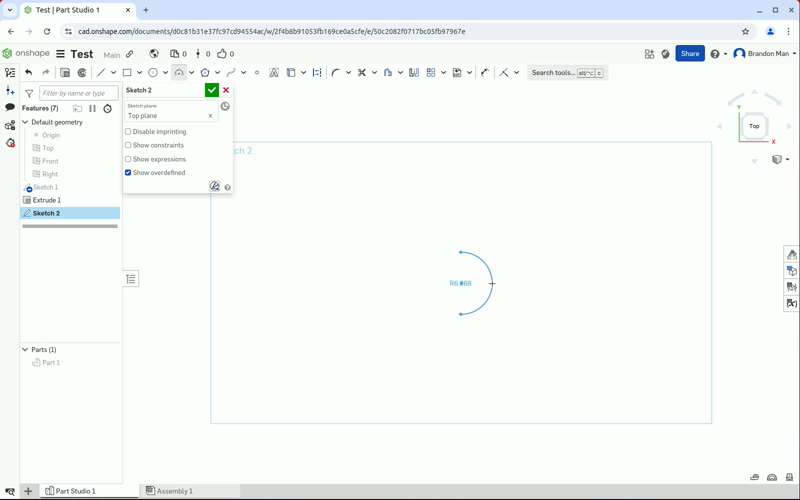
key_up(shift)
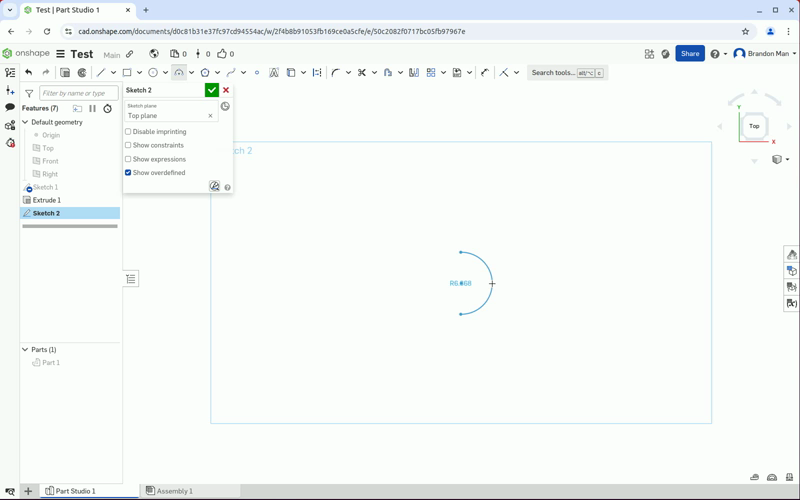
mouse_move(460, 252)
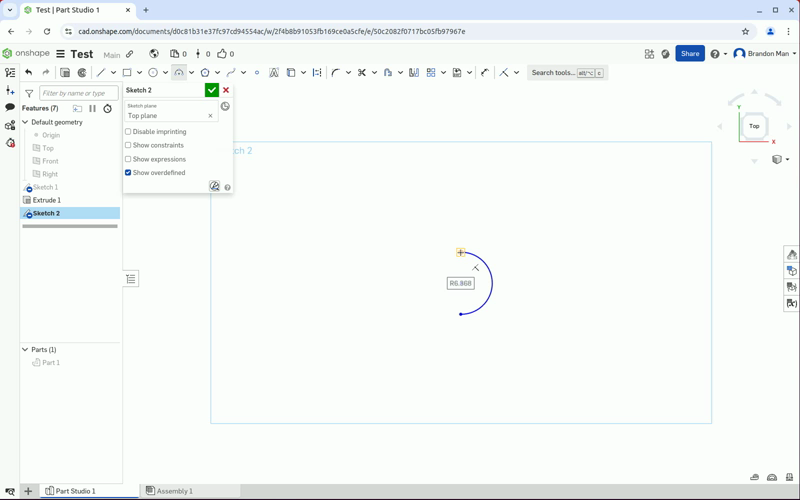
click(460, 252)
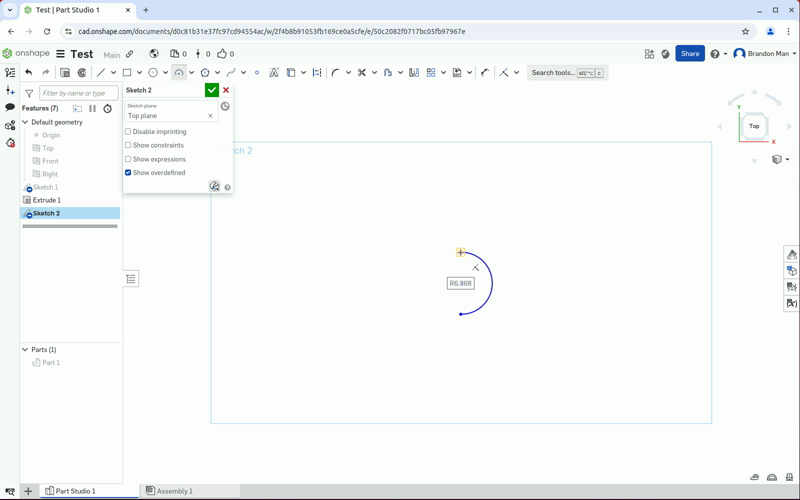
mouse_move(460, 314)
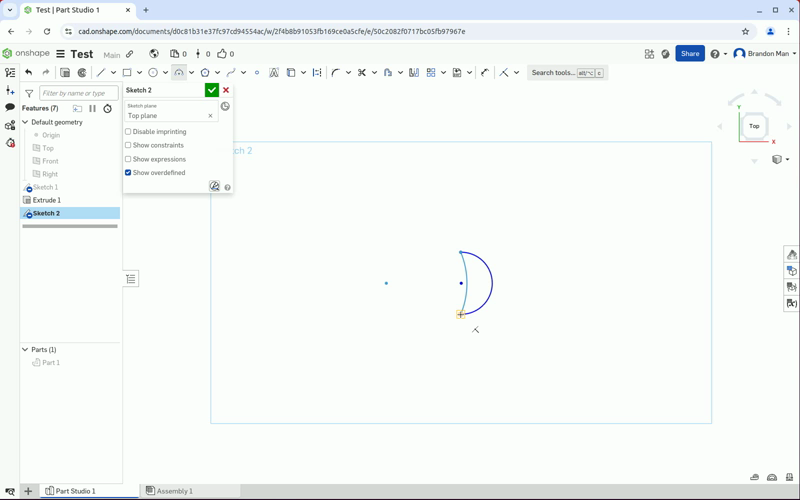
click(460, 314)
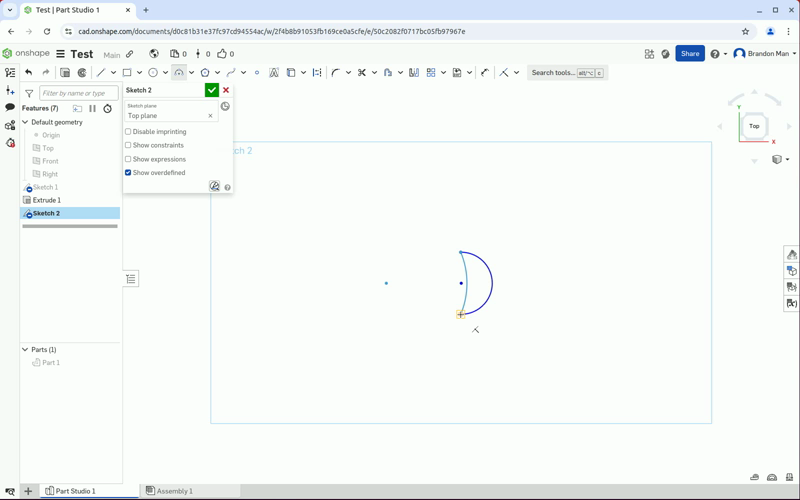
key_down(shift)
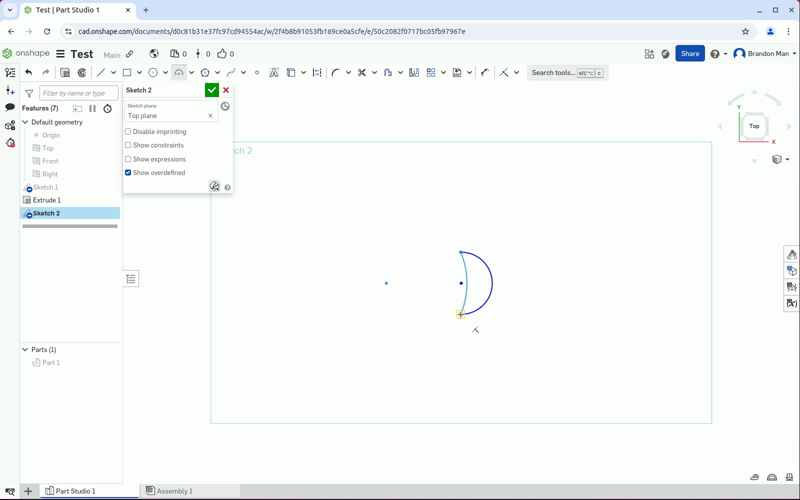
mouse_move(477, 283)
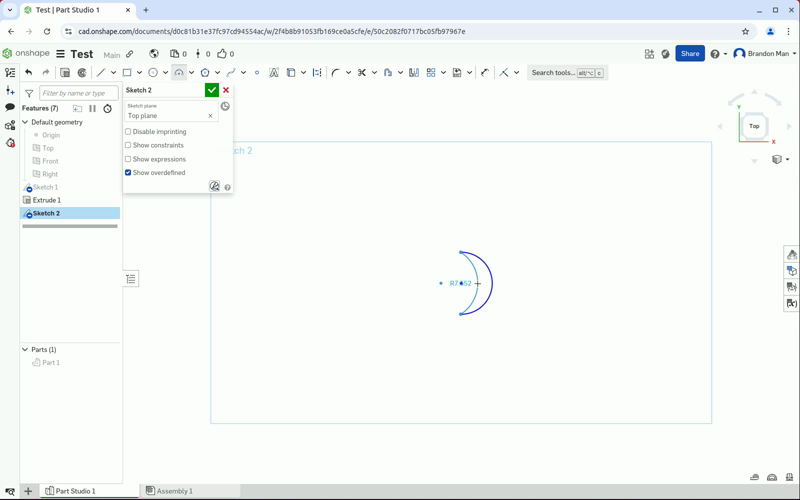
click(477, 283)
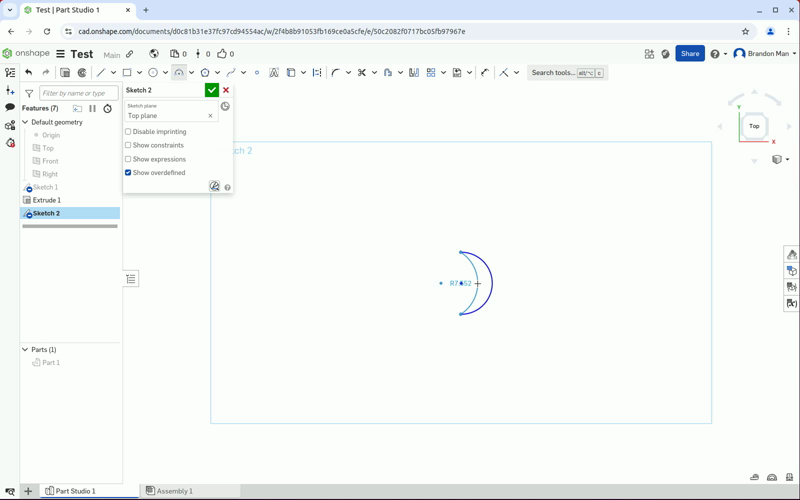
key_up(shift)
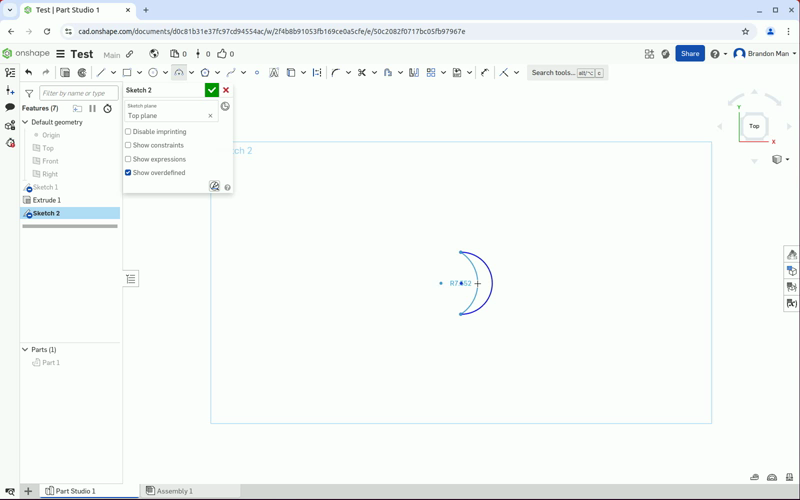
key(esc)
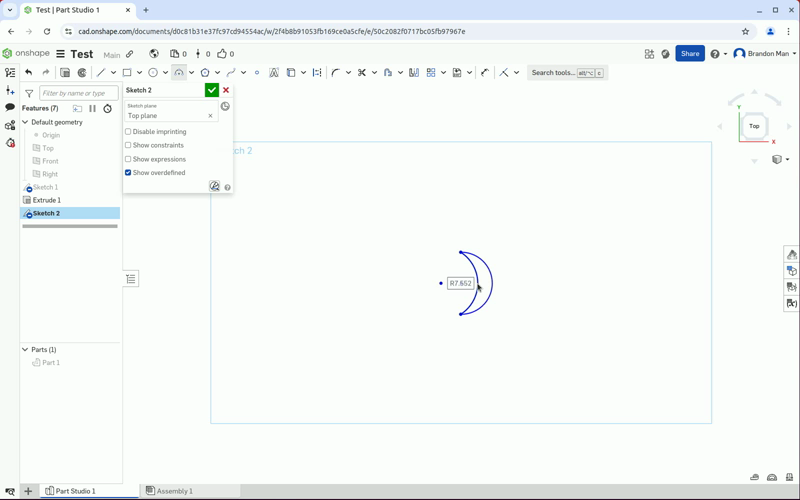
mouse_move(483, 301)
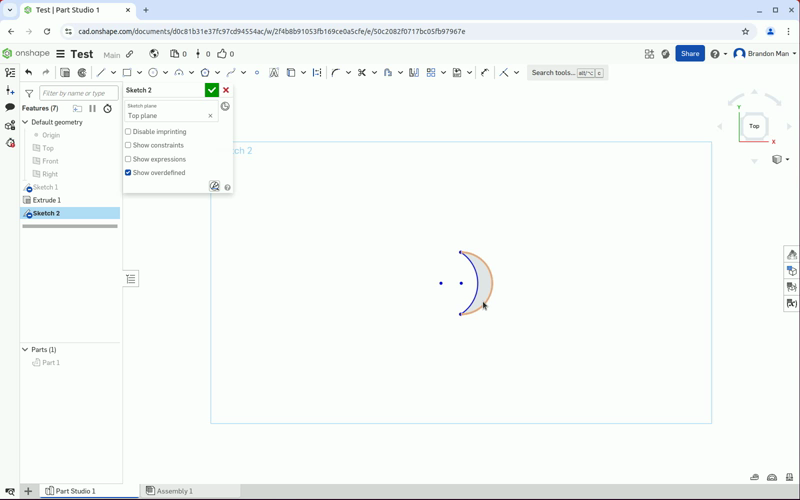
scroll(6)
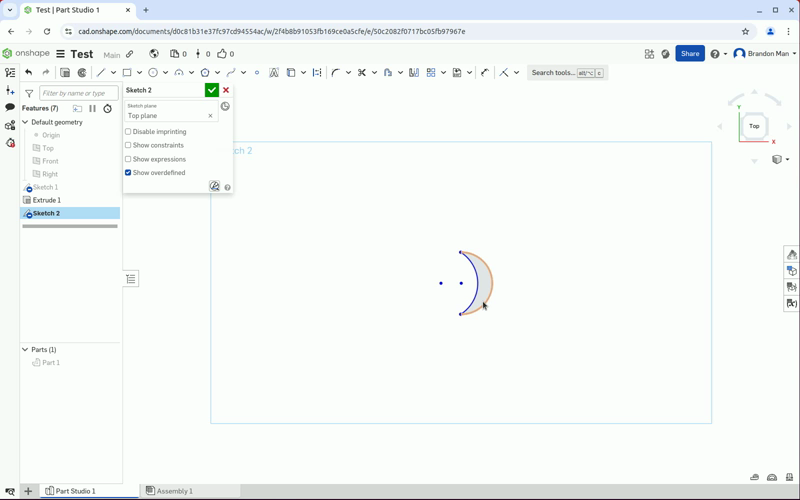
scroll(6)
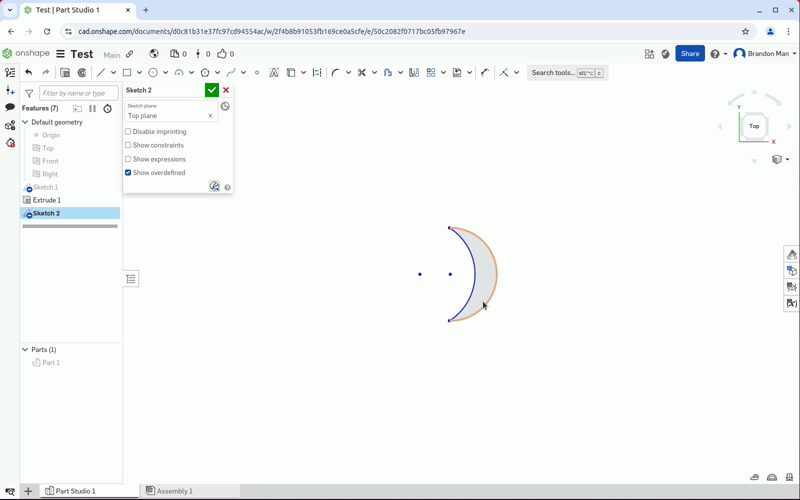
scroll(6)
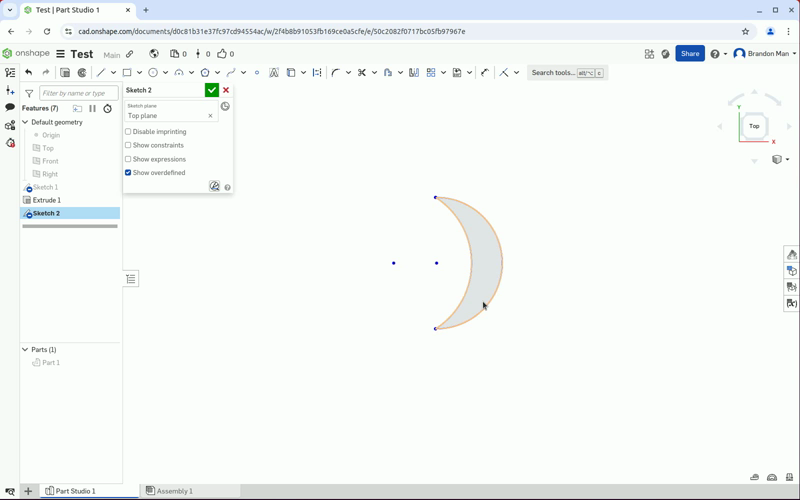
scroll(6)
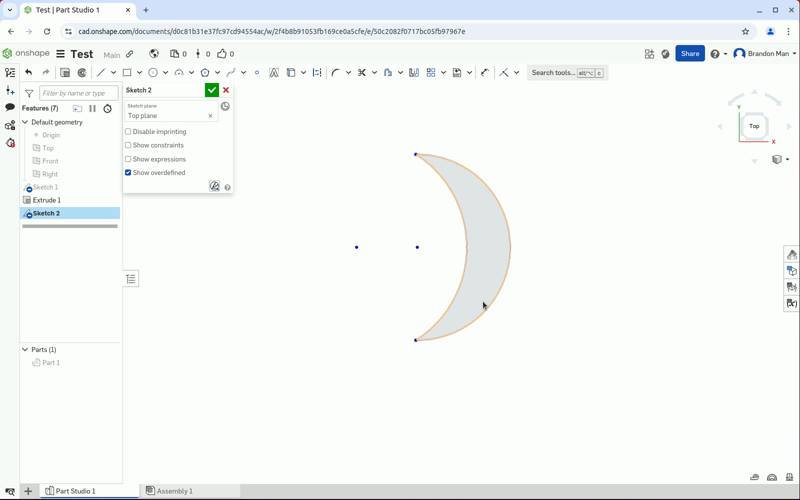
scroll(6)
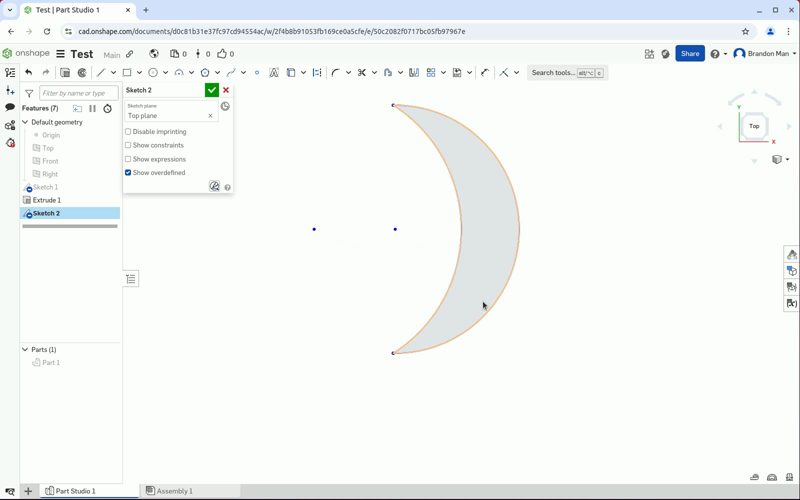
scroll(6)
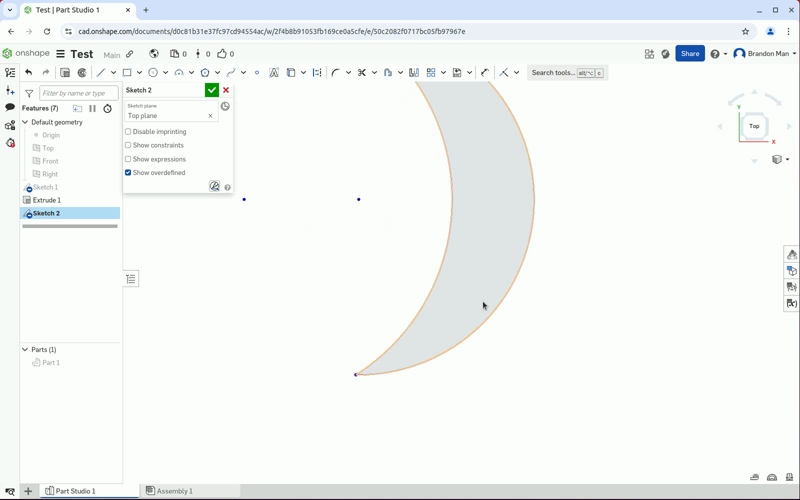
scroll(6)
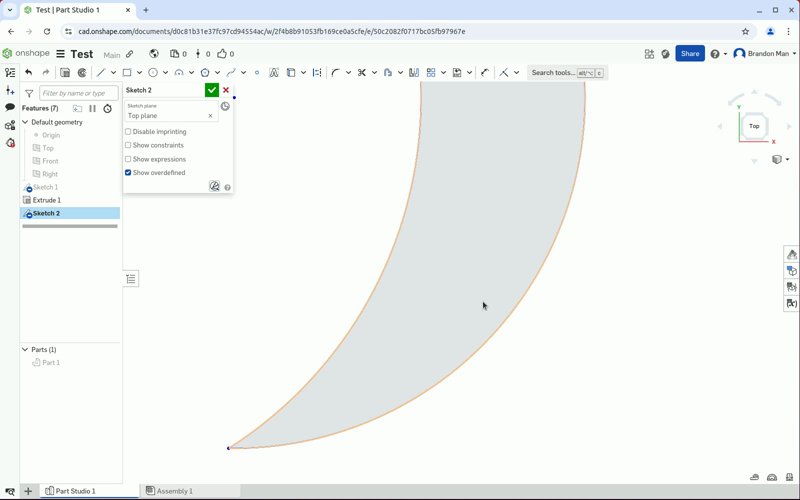
click(483, 301)
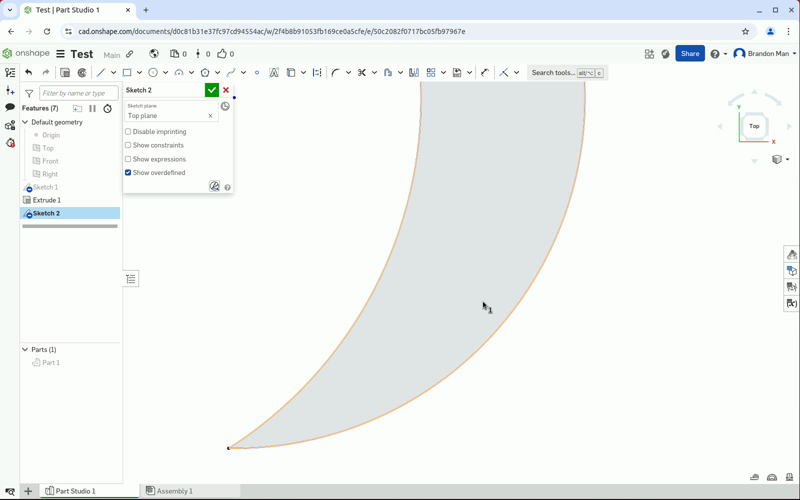
scroll(-6)
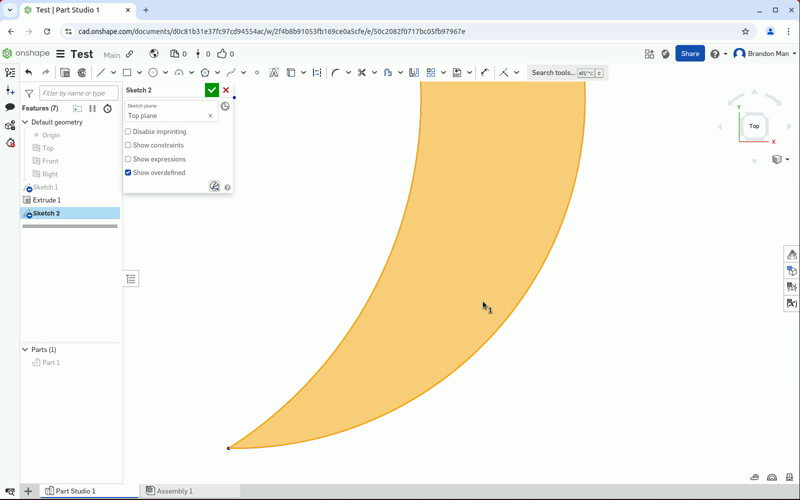
scroll(-6)
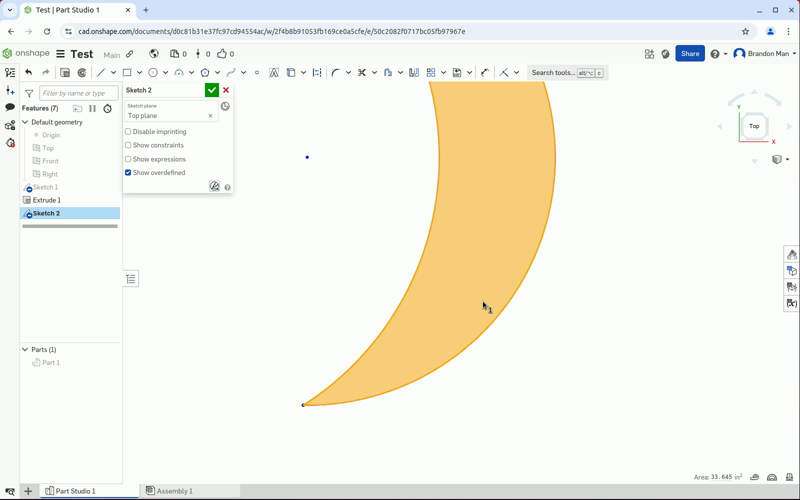
scroll(-6)
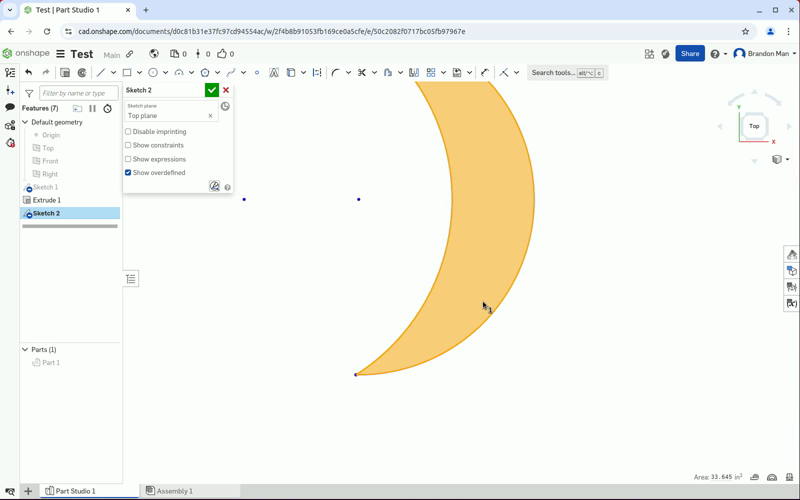
scroll(-6)
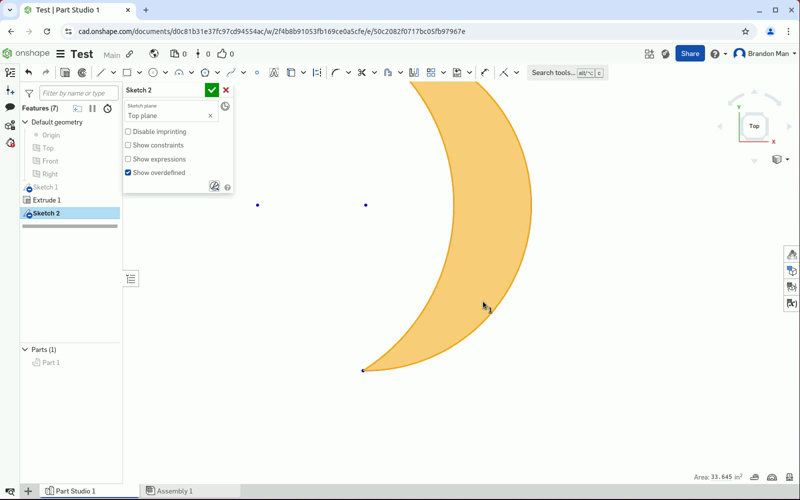
scroll(-6)
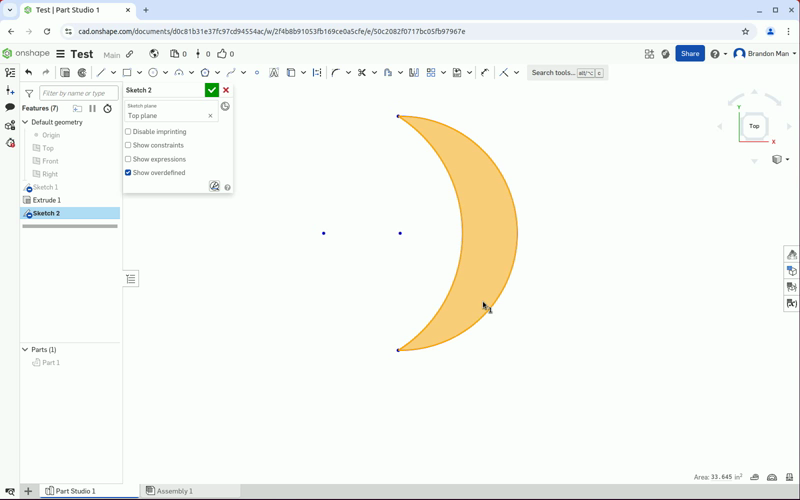
scroll(-6)
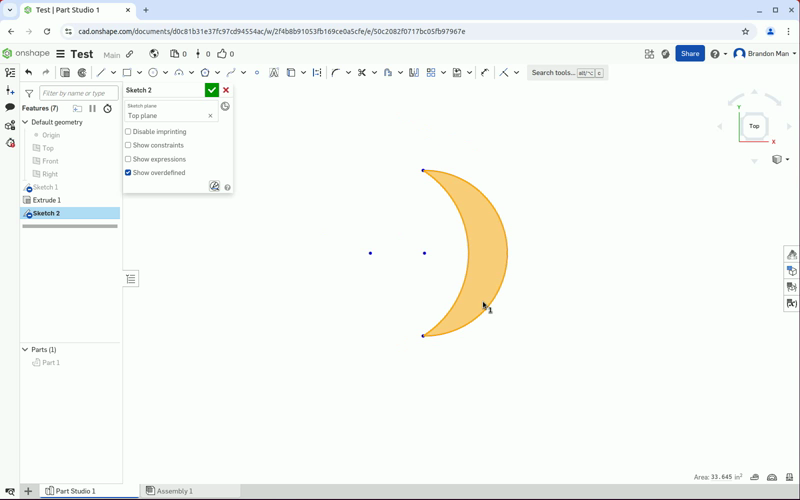
scroll(-6)
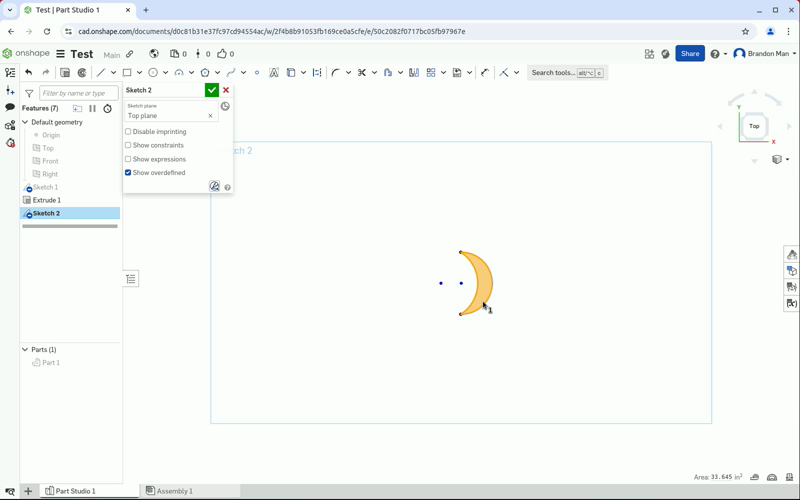
mouse_move(73, 352)
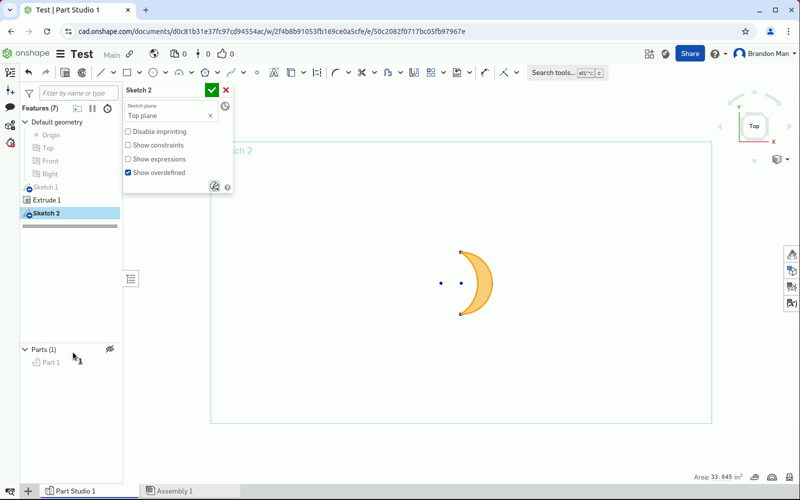
key(shift+y)
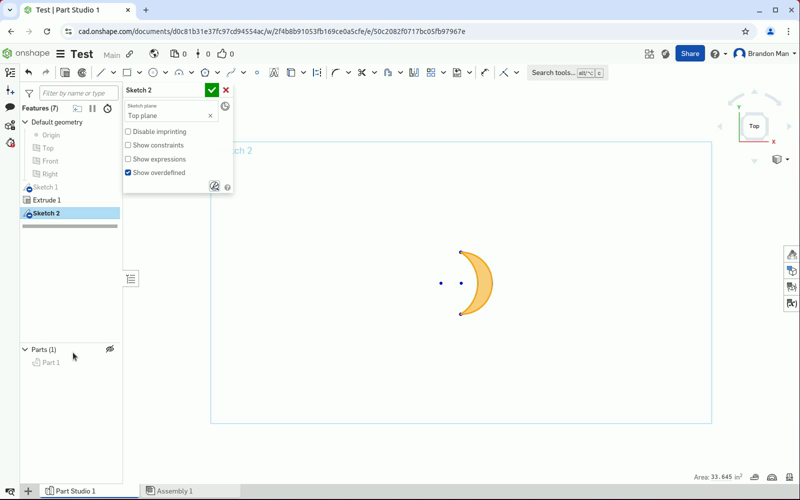
key(shift+e)
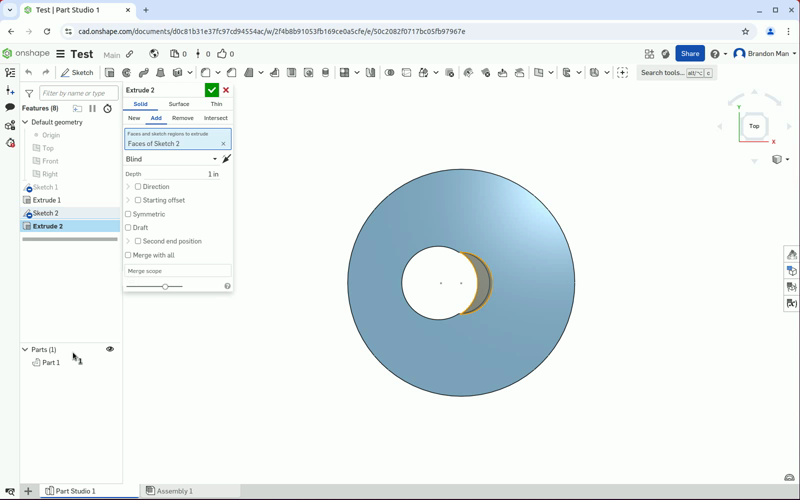
mouse_move(143, 106)
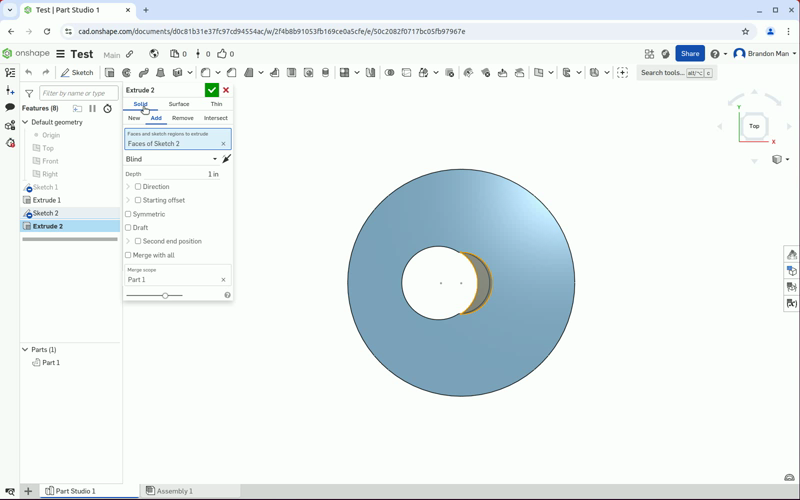
click(143, 106)
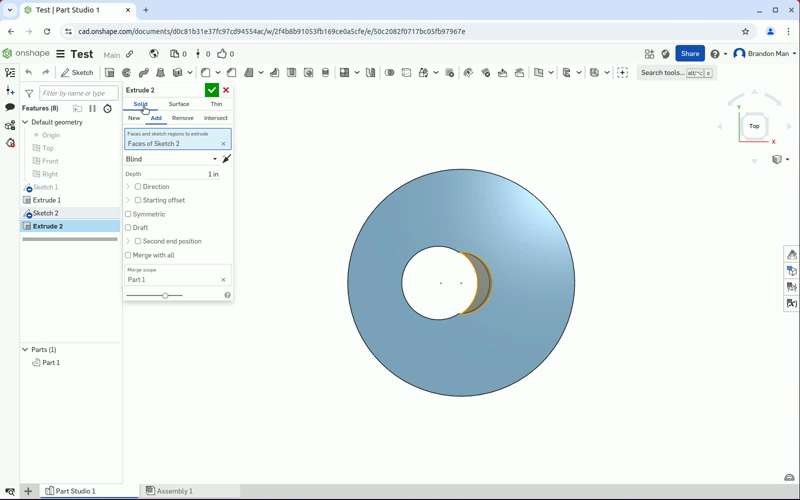
mouse_move(137, 120)
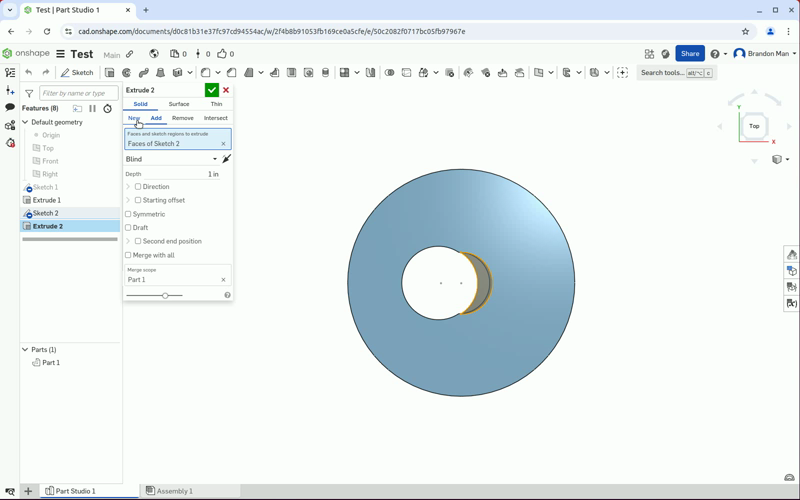
click(137, 120)
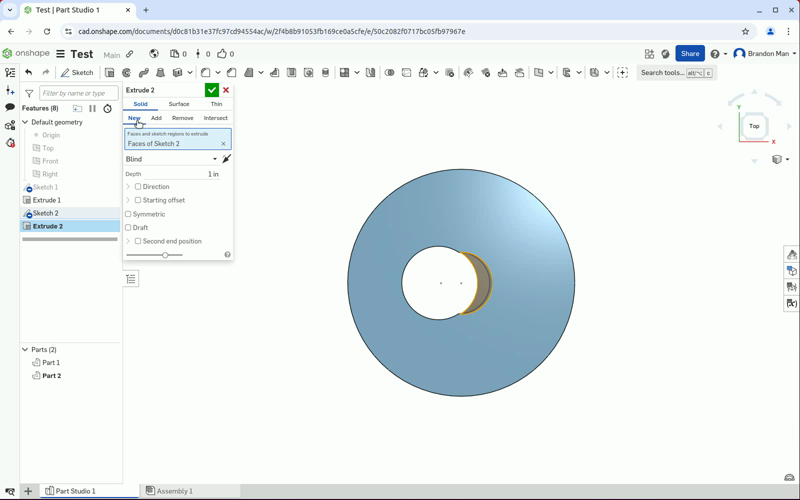
key(tab, 4)
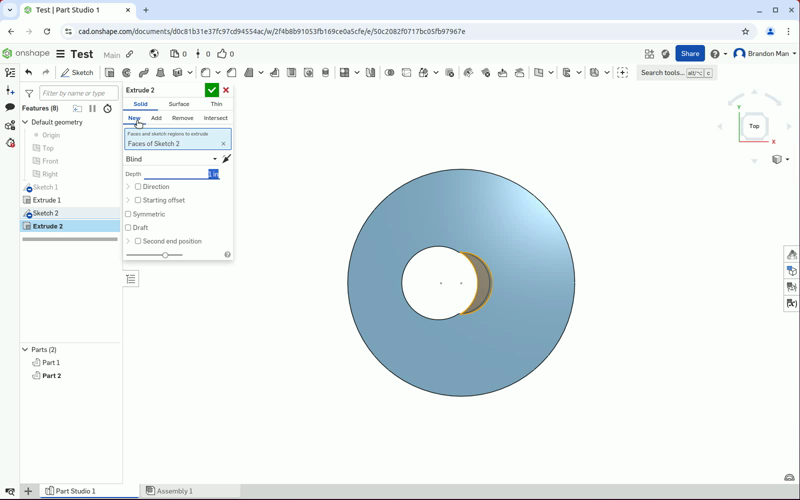
text(2.648)
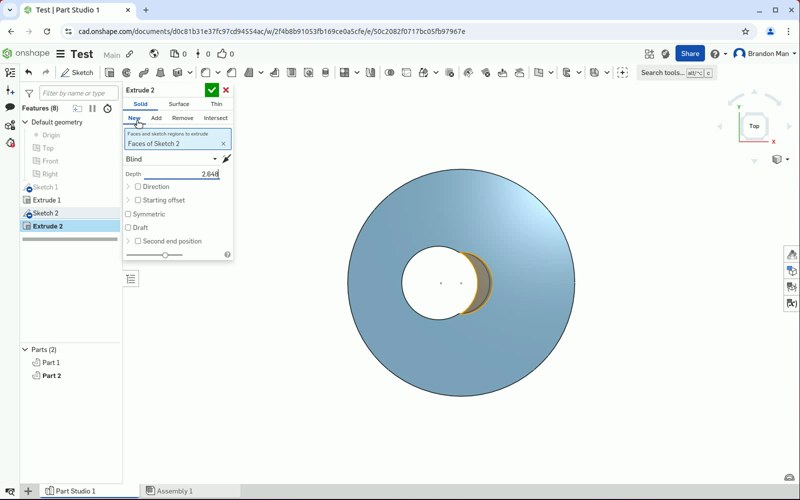
key(enter)
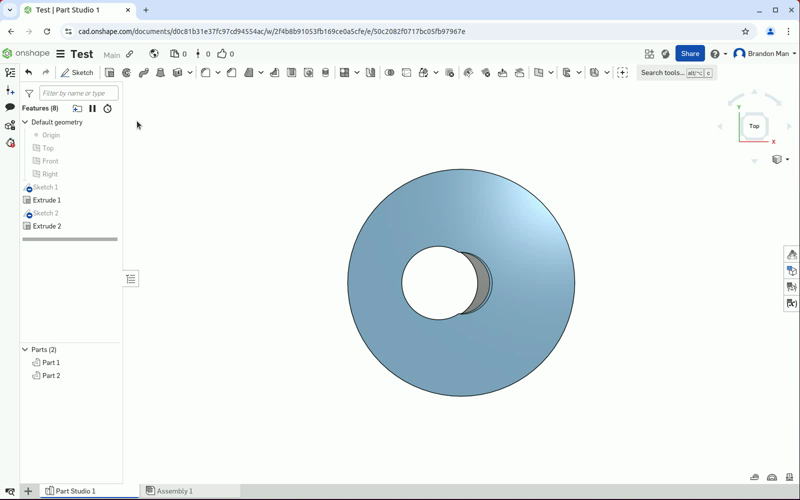
key(shift+h)
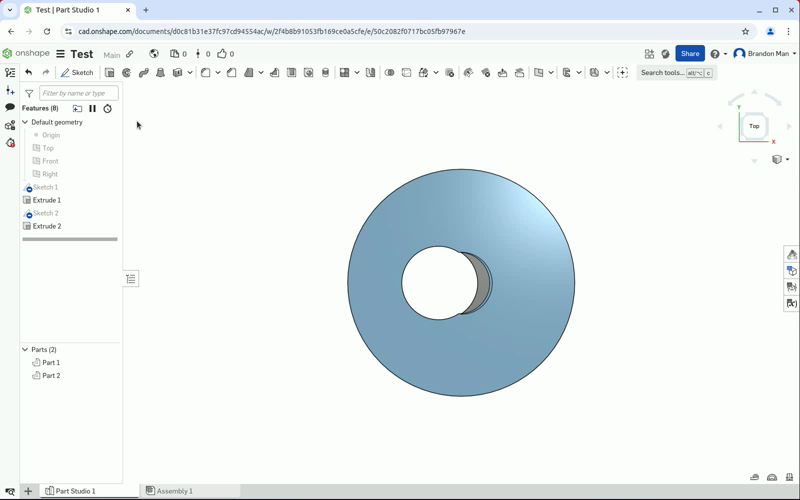
key(shift+h)
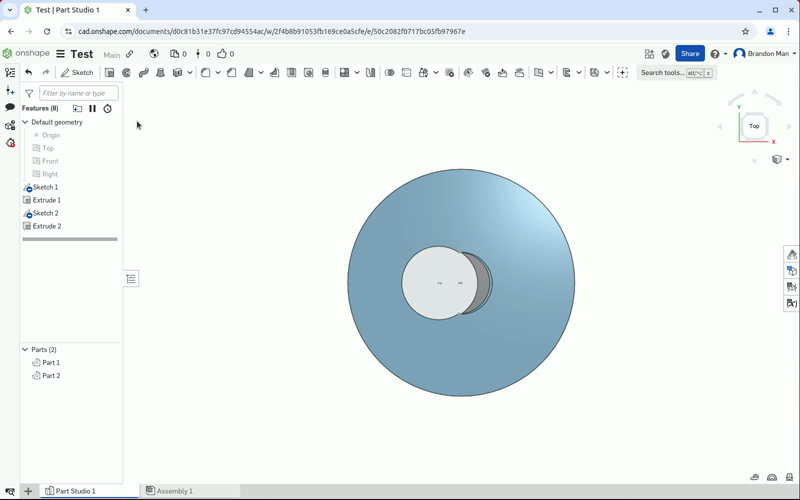
key(shift+7)
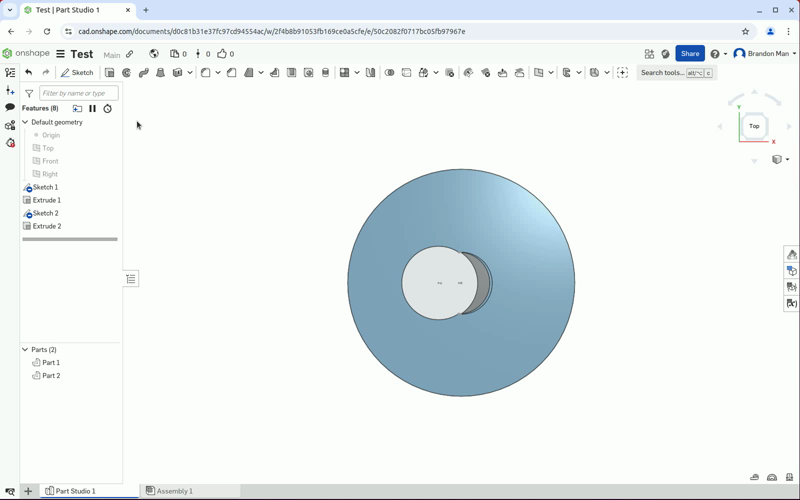
key(up, 3)
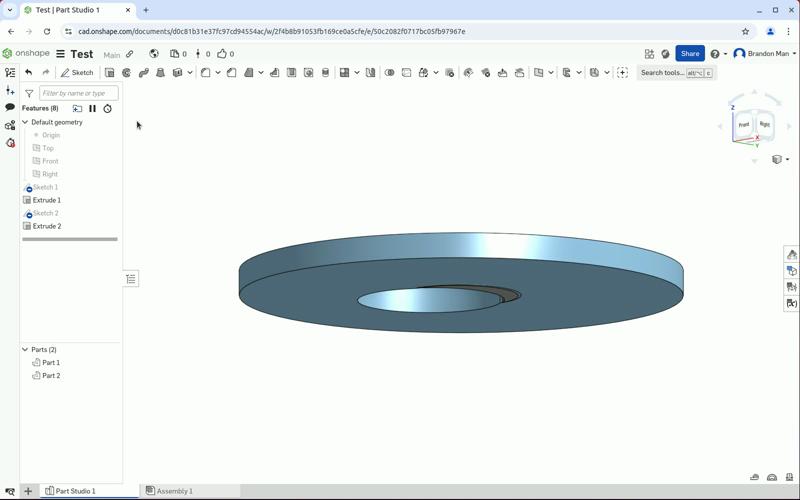
key(left, 3)
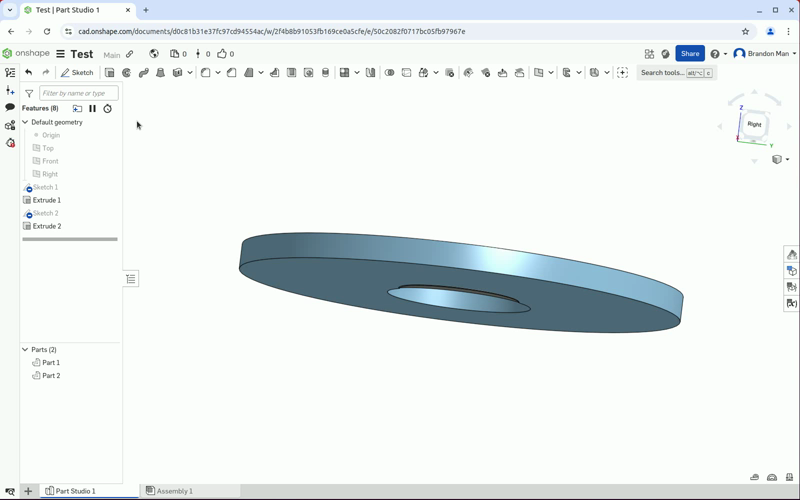
key(right, 3)
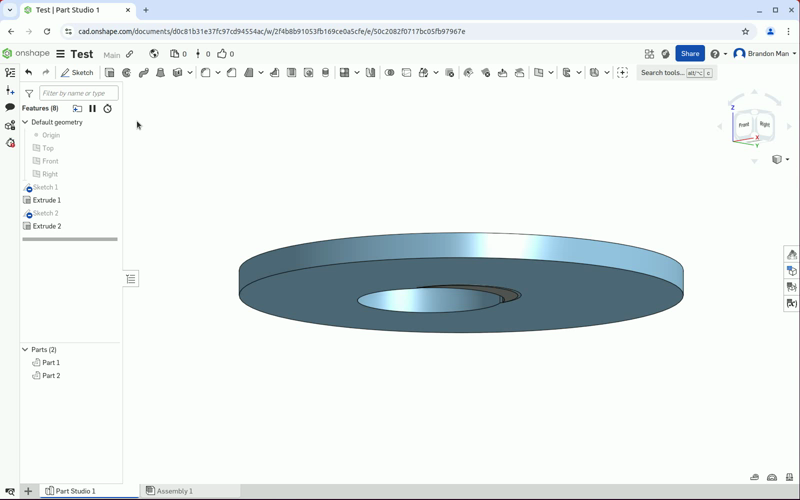
key(down, 3)
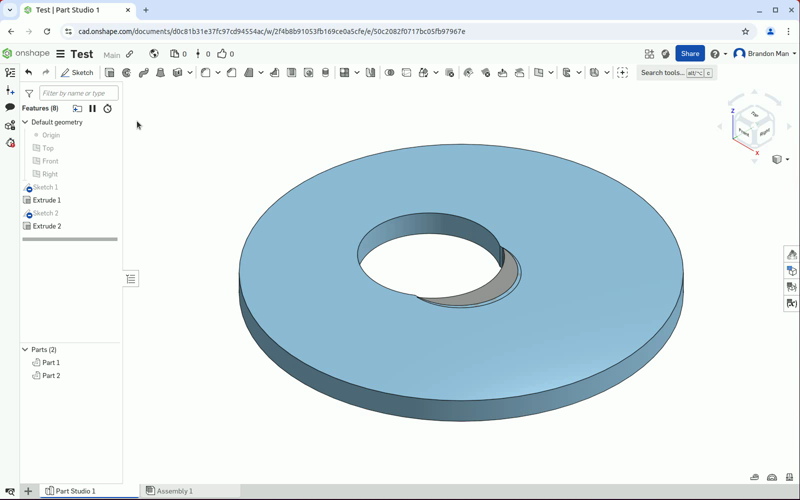
mouse_move(73, 189)
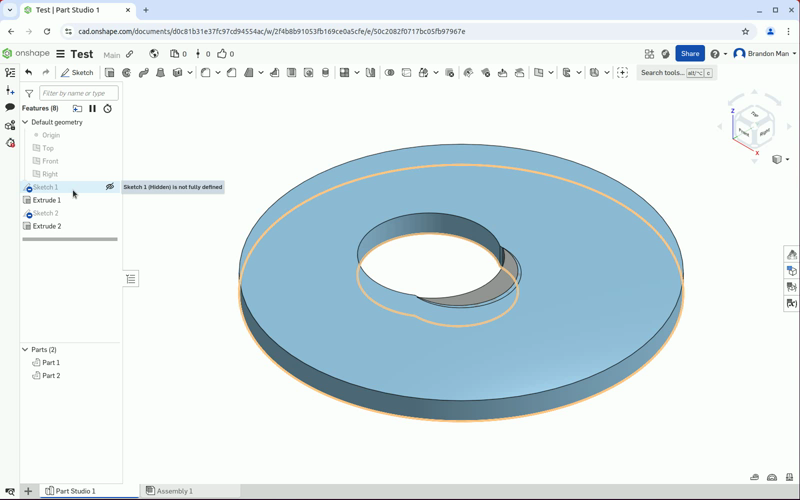
click(73, 189)